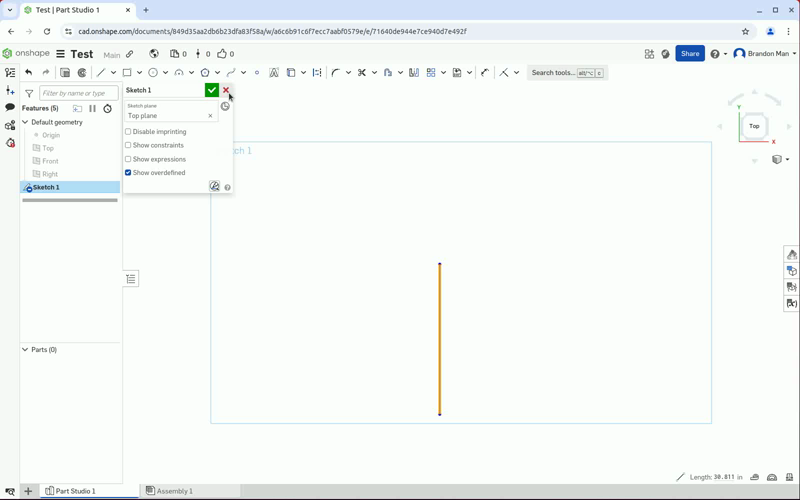
key(shift+h)
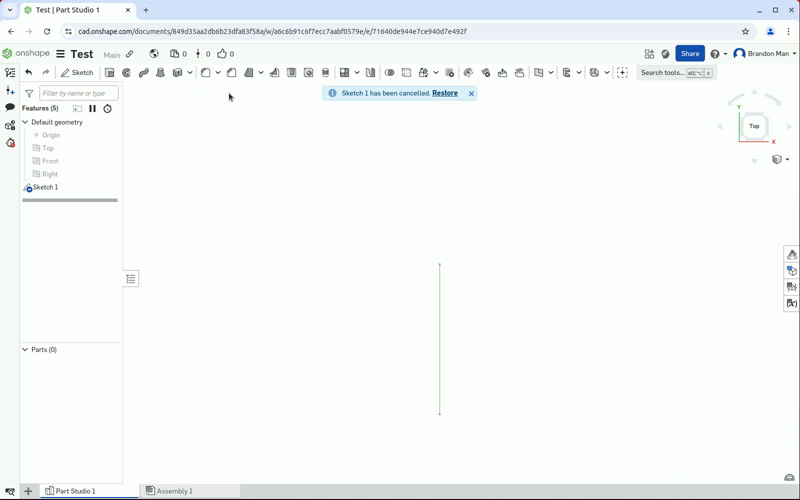
key(shift+s)
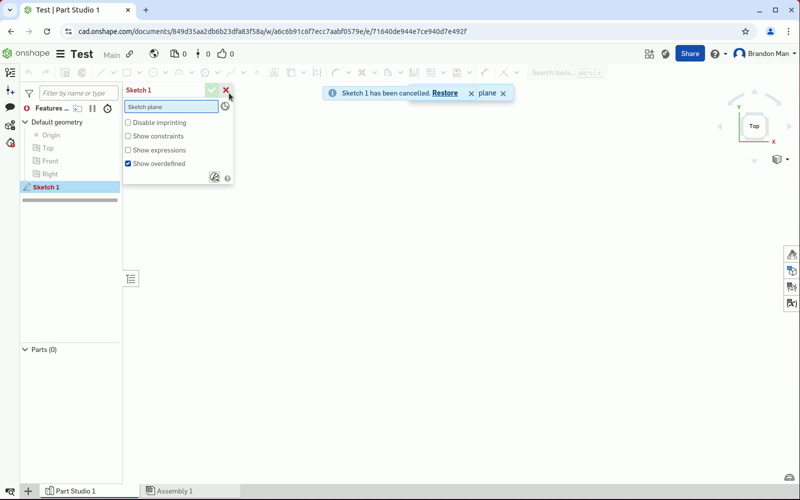
mouse_move(73, 150)
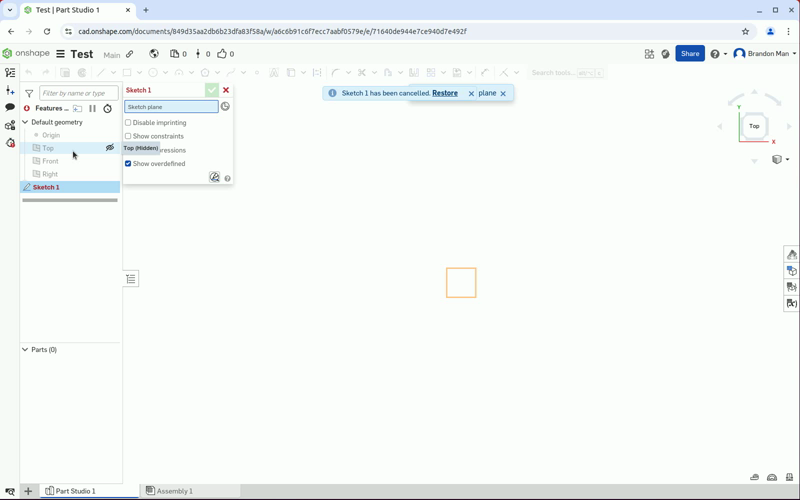
click(73, 150)
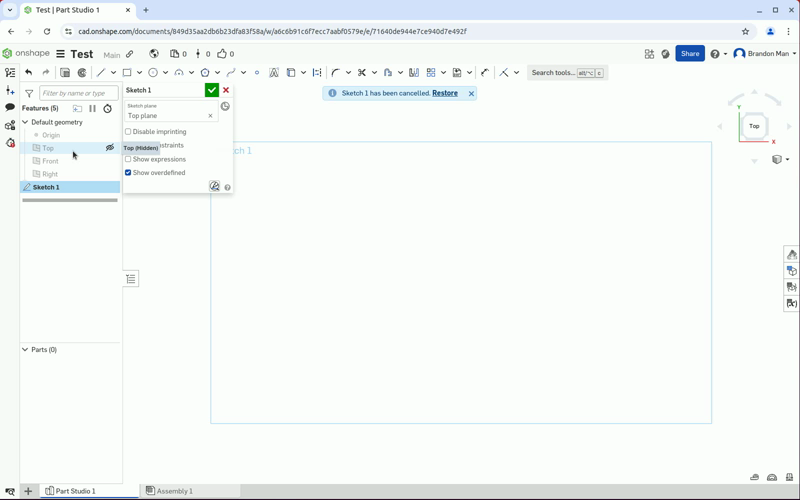
mouse_move(73, 352)
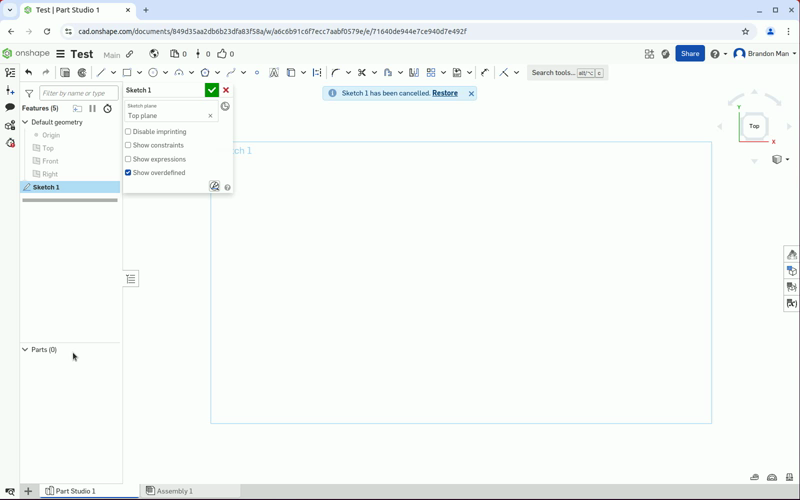
key(y)
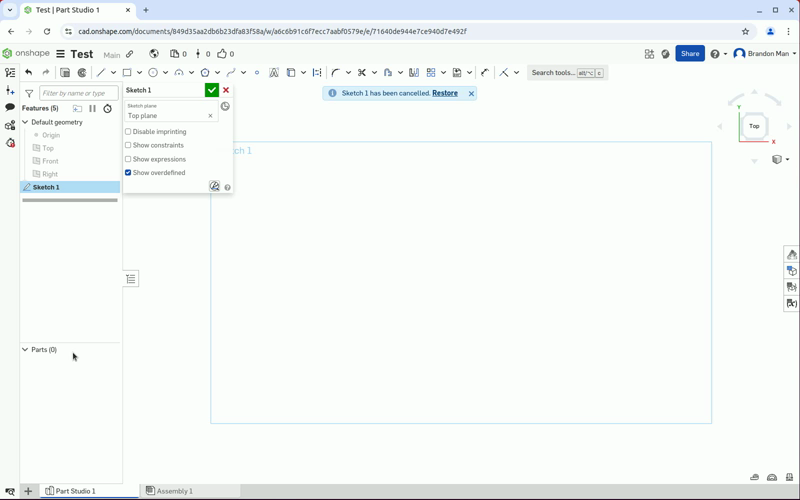
key(l)
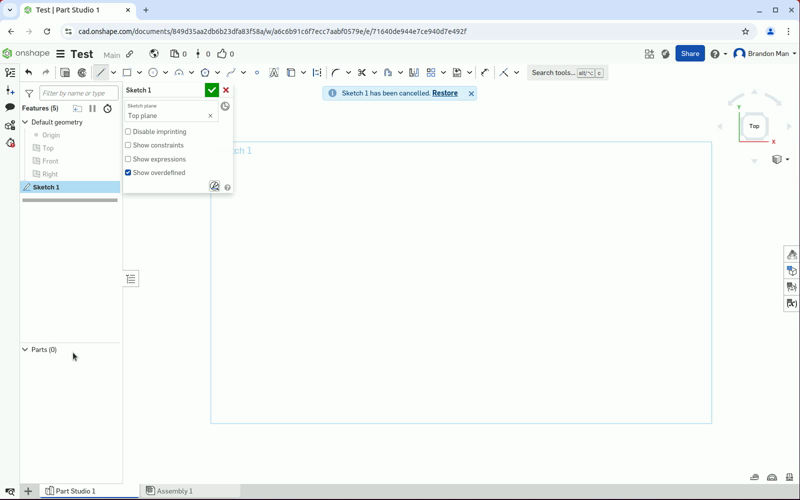
key_down(shift)
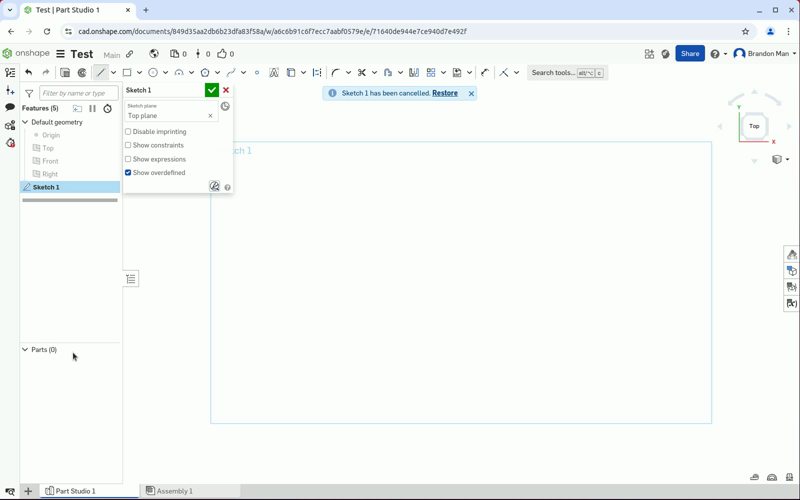
mouse_move(430, 282)
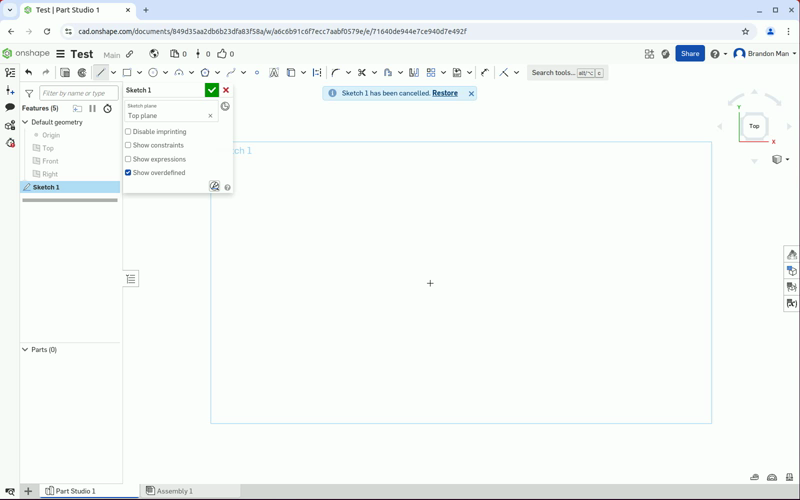
click(430, 282)
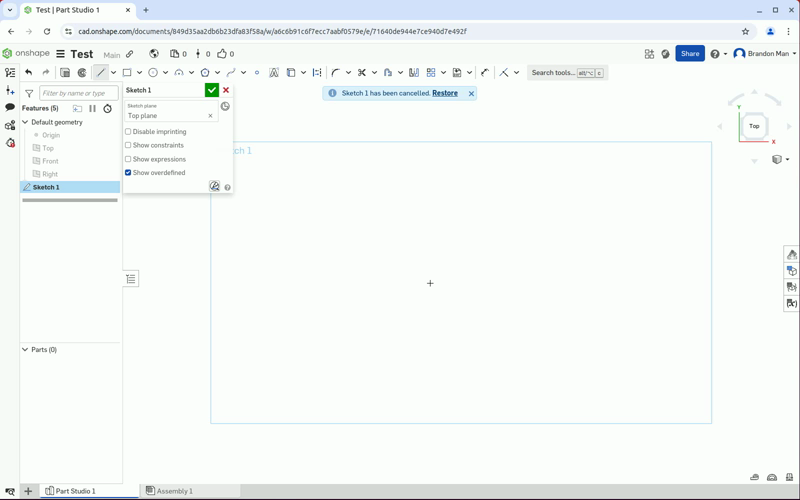
key_up(shift)
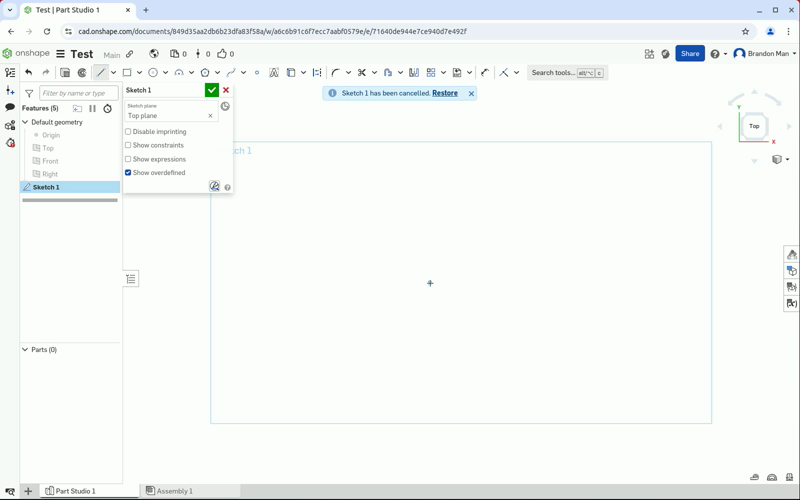
key_down(shift)
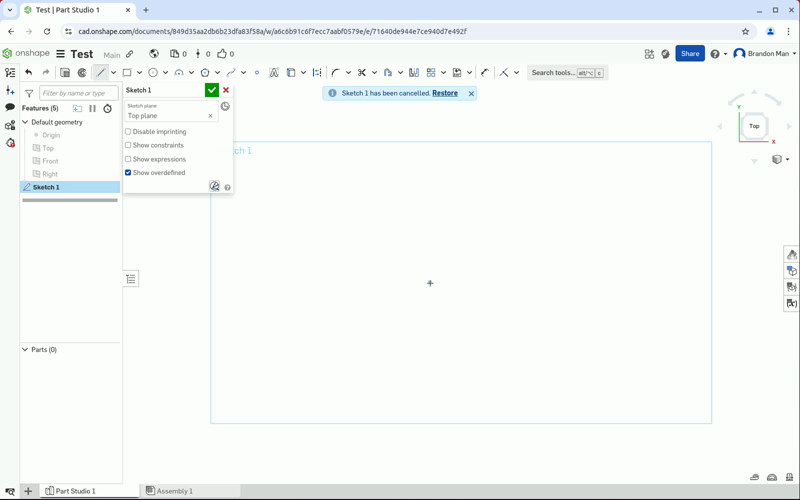
mouse_move(460, 282)
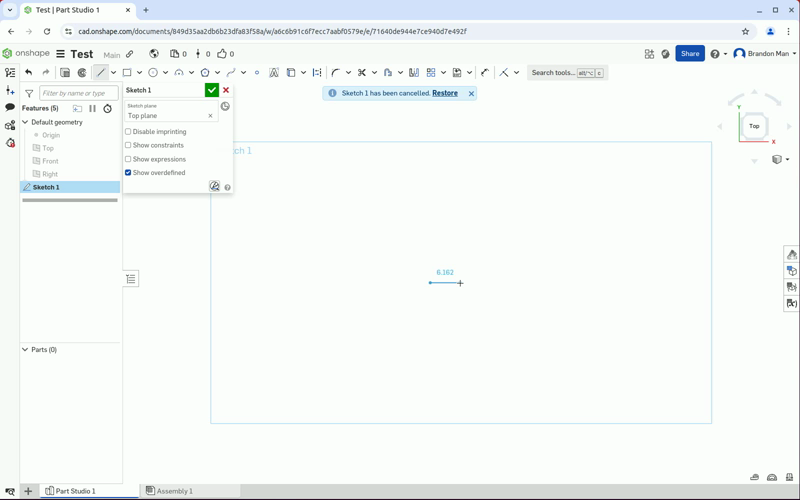
mouse_move(445, 309)
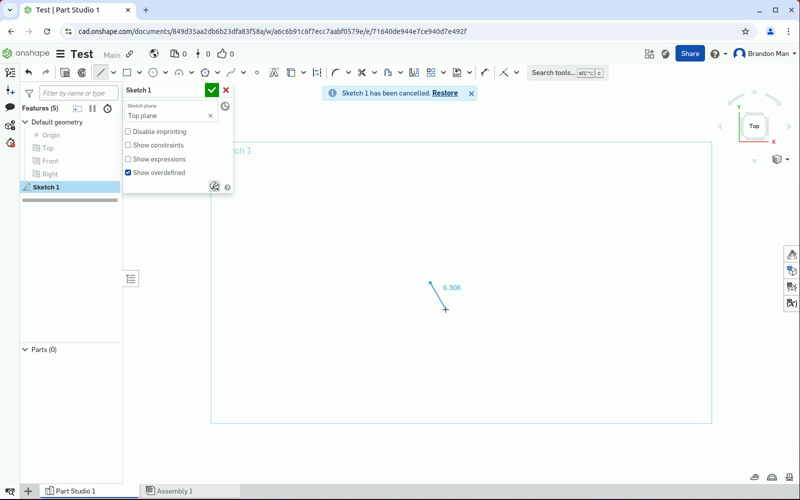
click(445, 309)
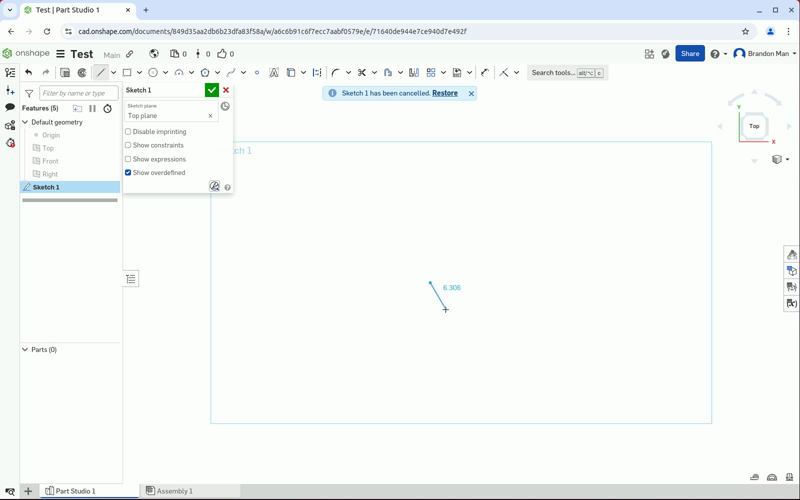
key_up(shift)
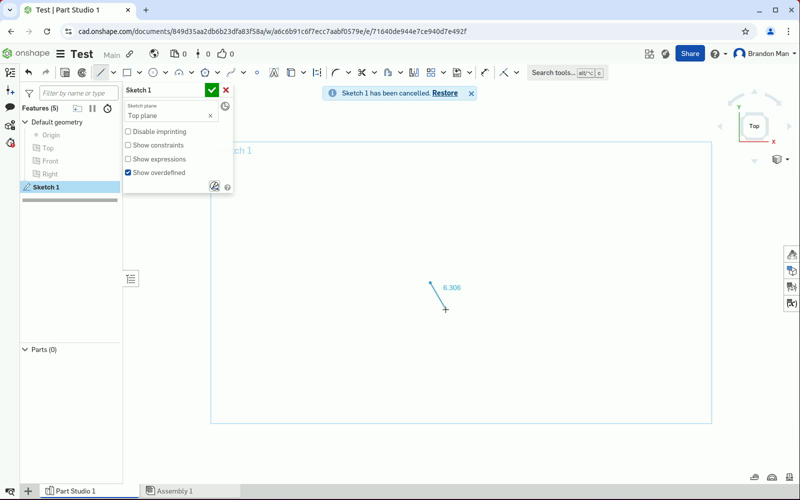
key_down(shift)
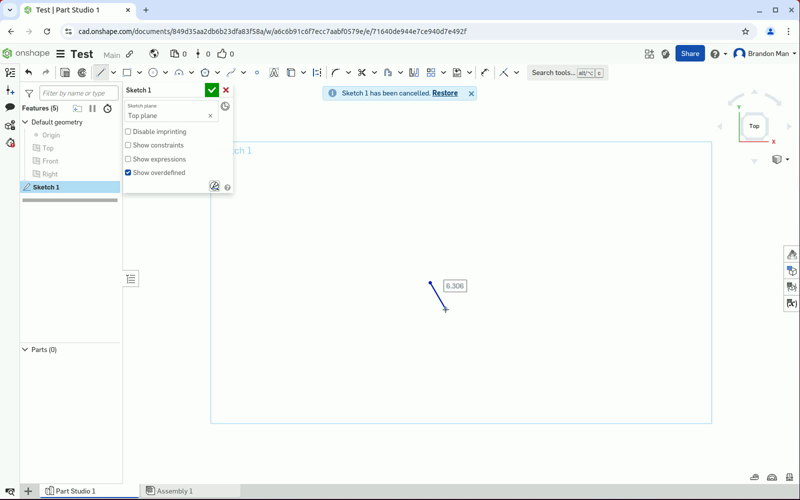
mouse_move(475, 309)
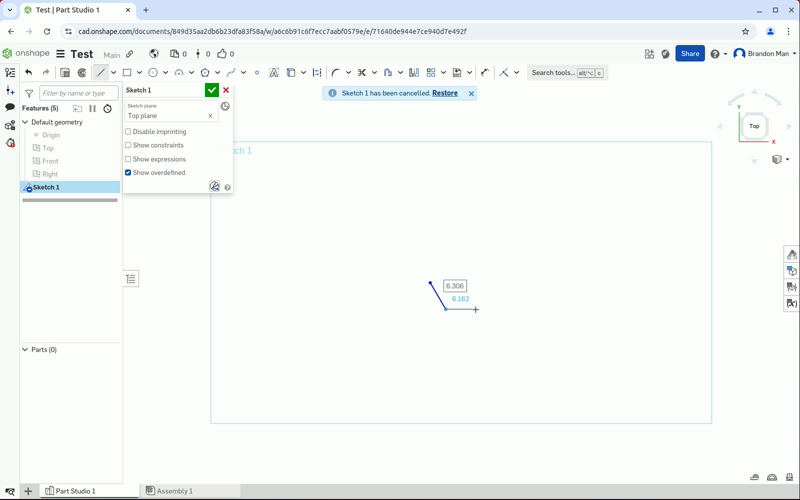
mouse_move(476, 309)
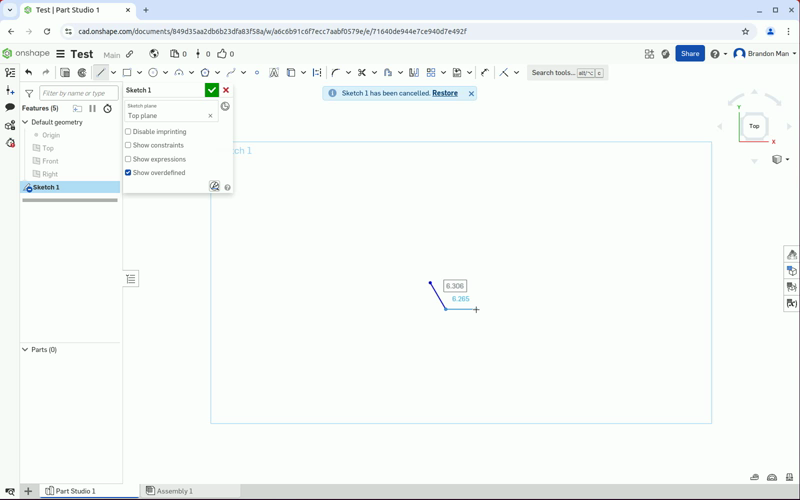
click(476, 309)
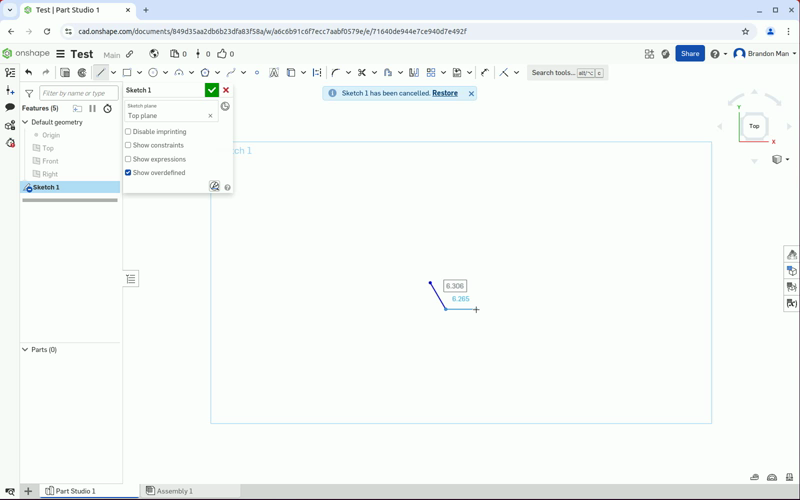
key_up(shift)
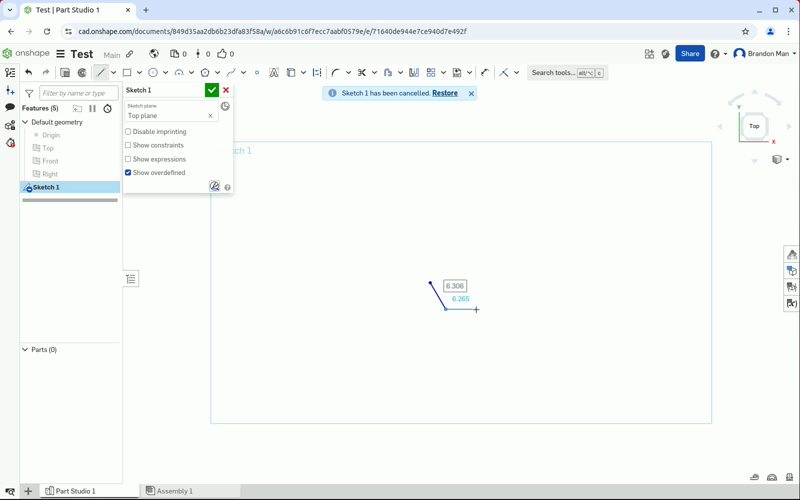
key_down(shift)
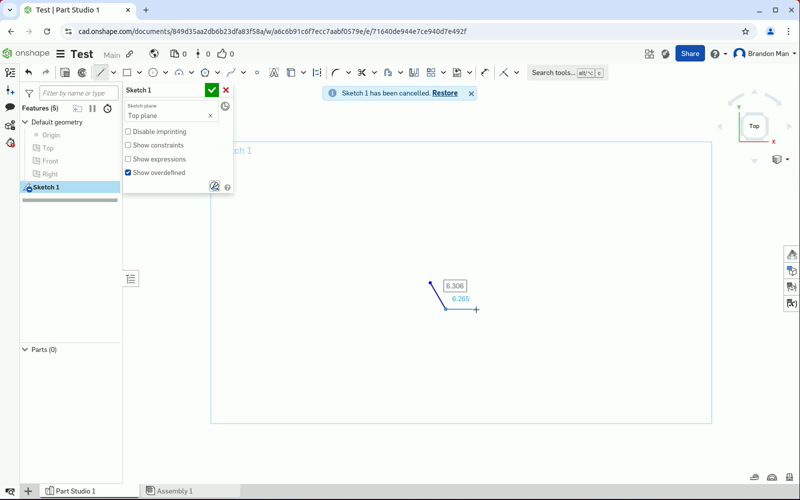
mouse_move(506, 309)
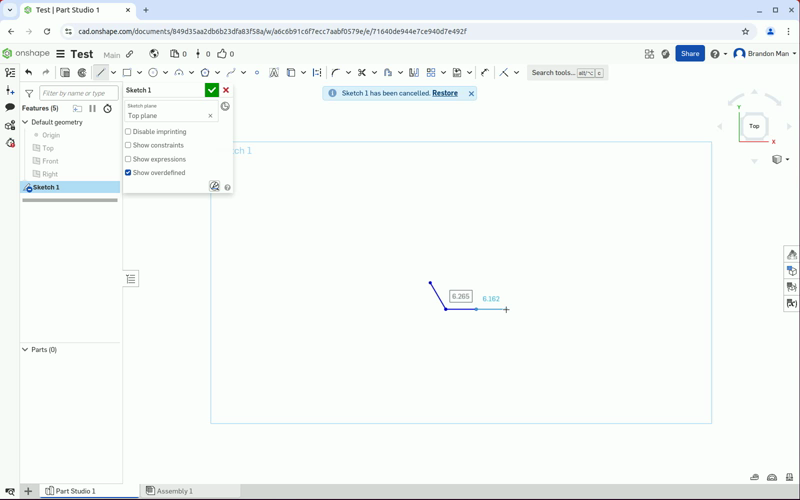
mouse_move(491, 282)
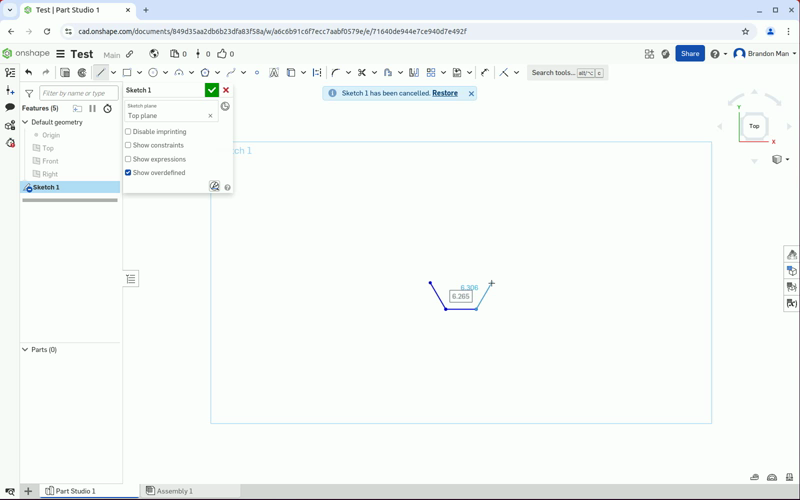
click(491, 282)
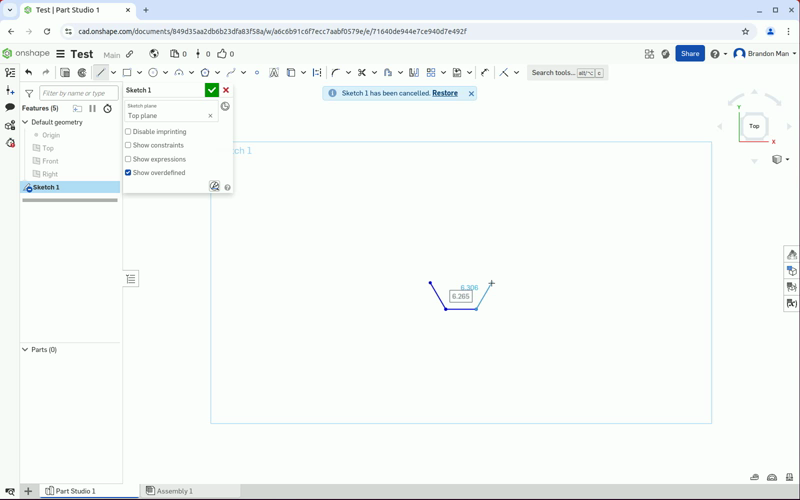
key_up(shift)
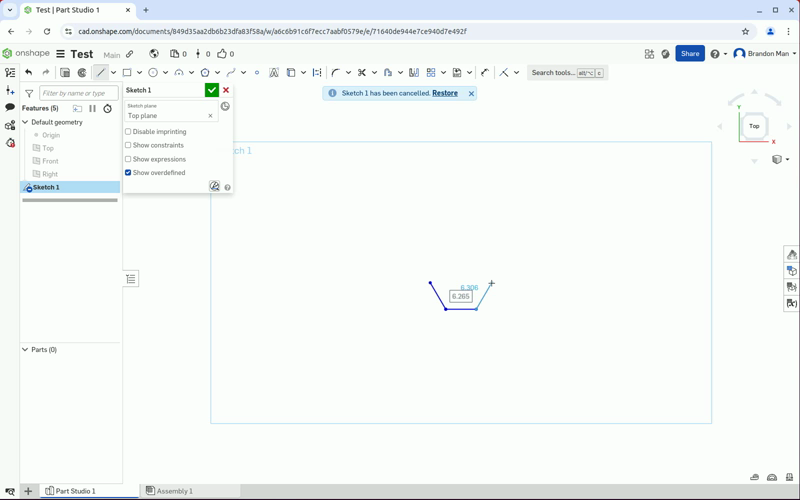
key_down(shift)
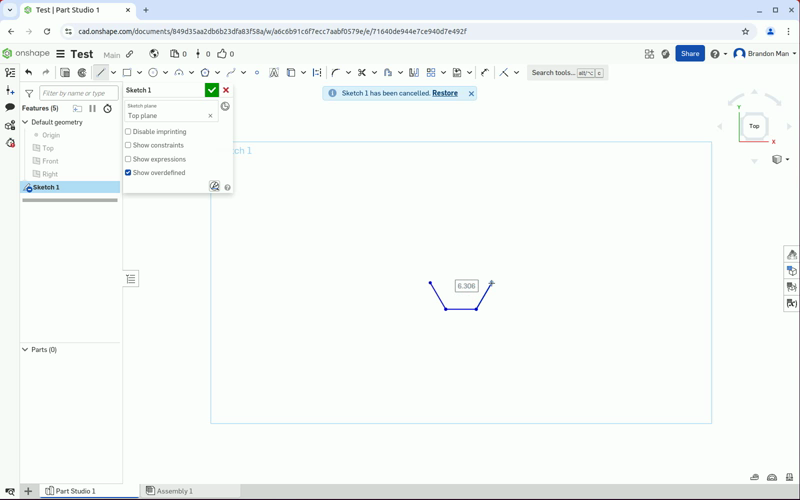
mouse_move(521, 282)
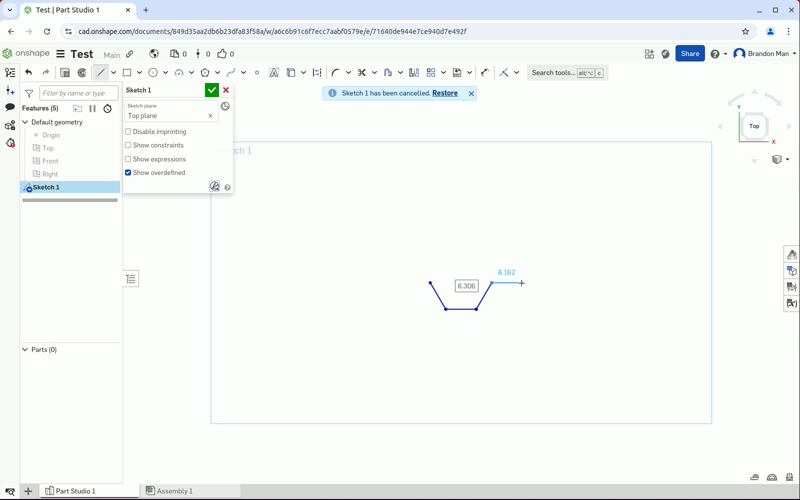
mouse_move(476, 256)
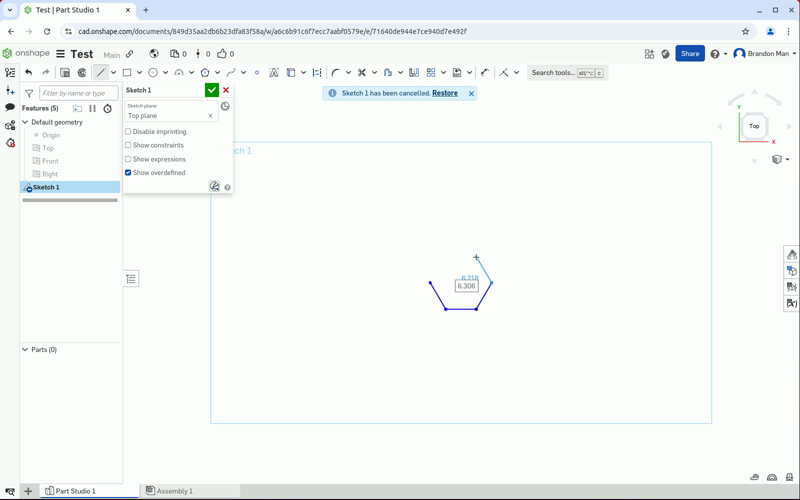
click(476, 256)
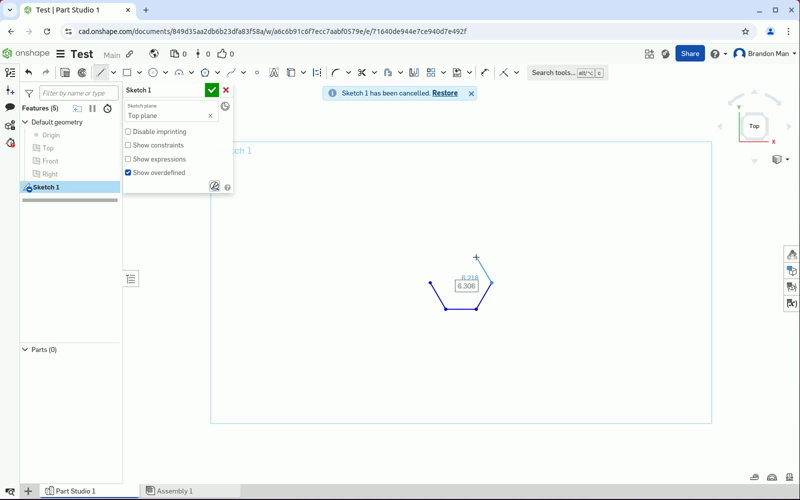
key_up(shift)
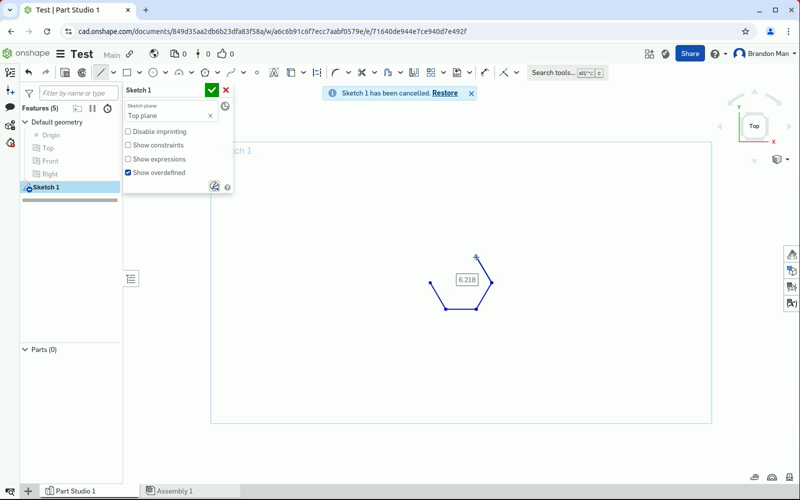
key_down(shift)
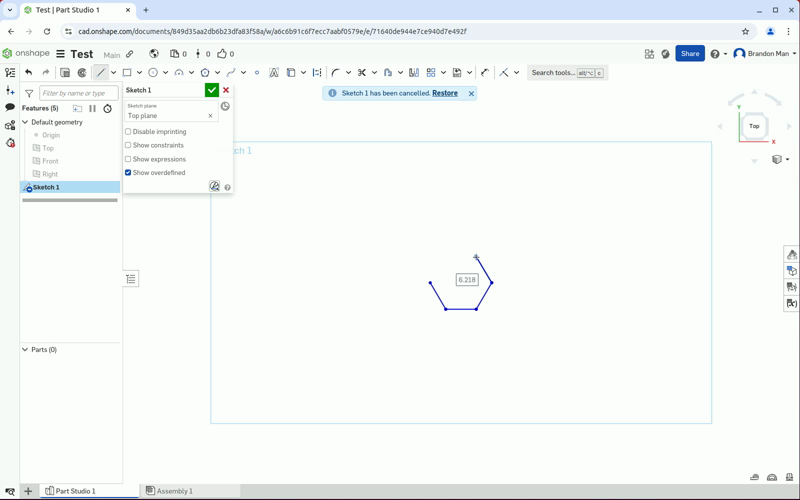
mouse_move(506, 256)
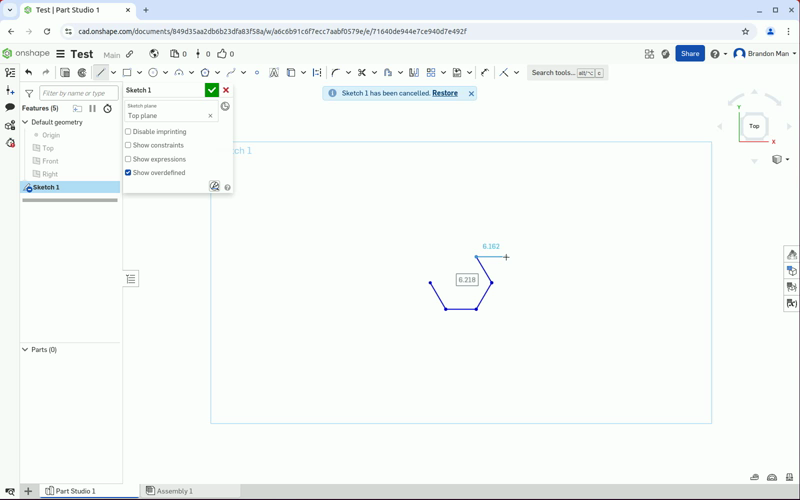
mouse_move(445, 256)
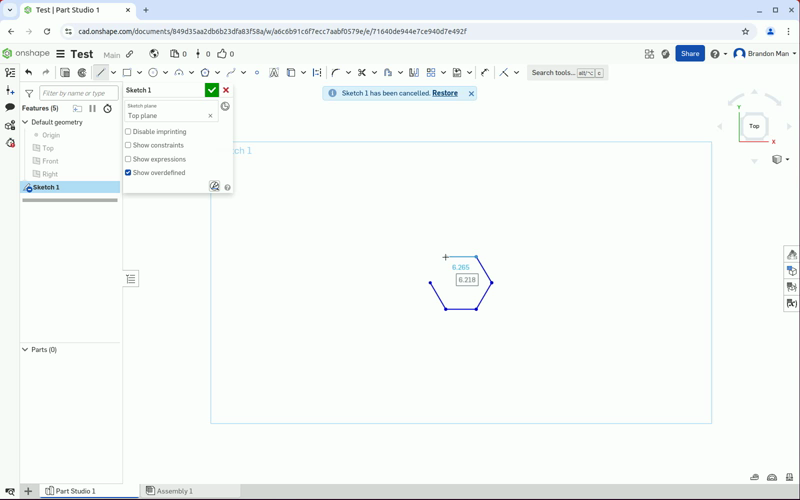
click(445, 256)
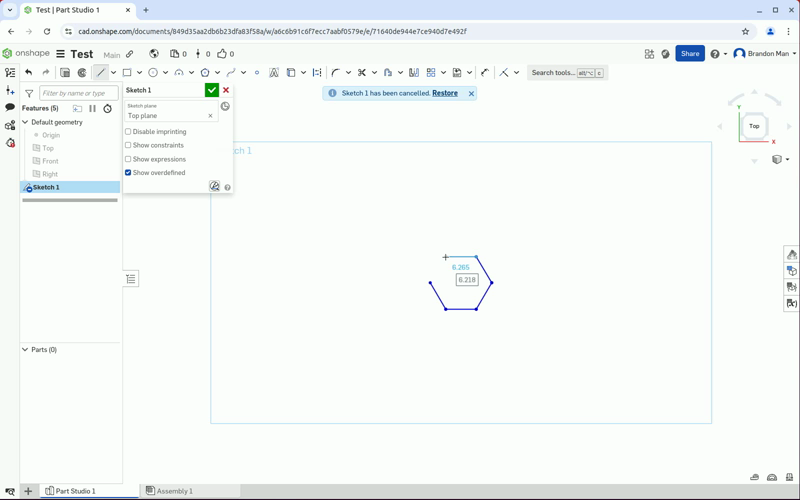
key_up(shift)
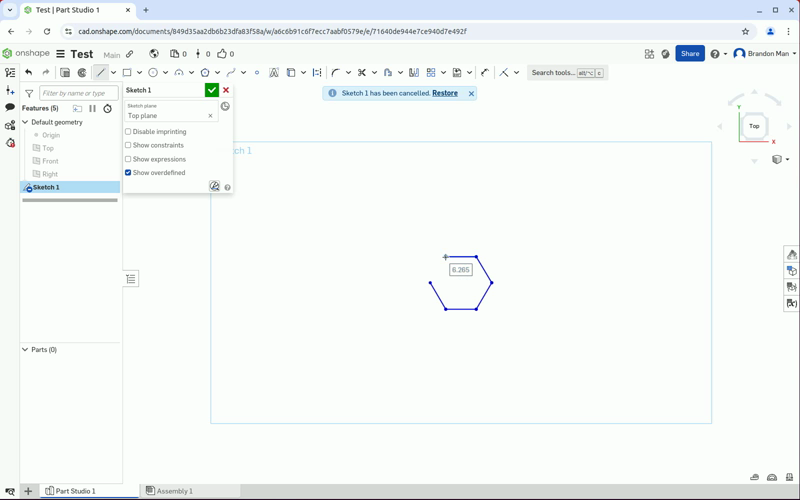
mouse_move(475, 256)
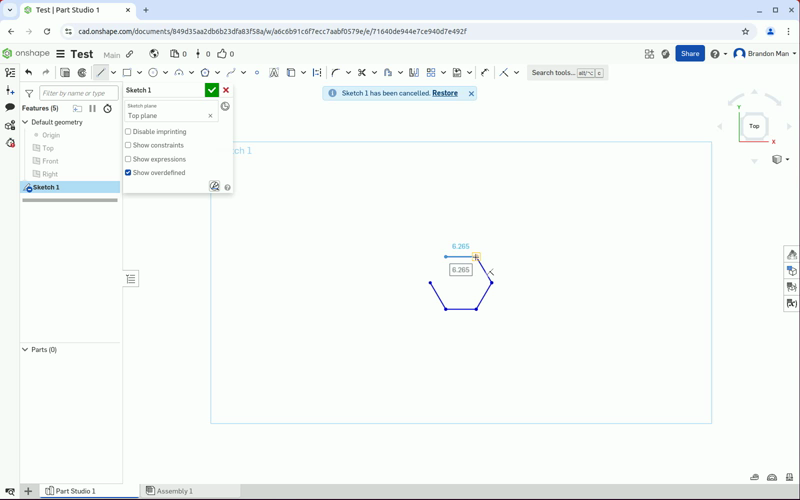
key_down(shift)
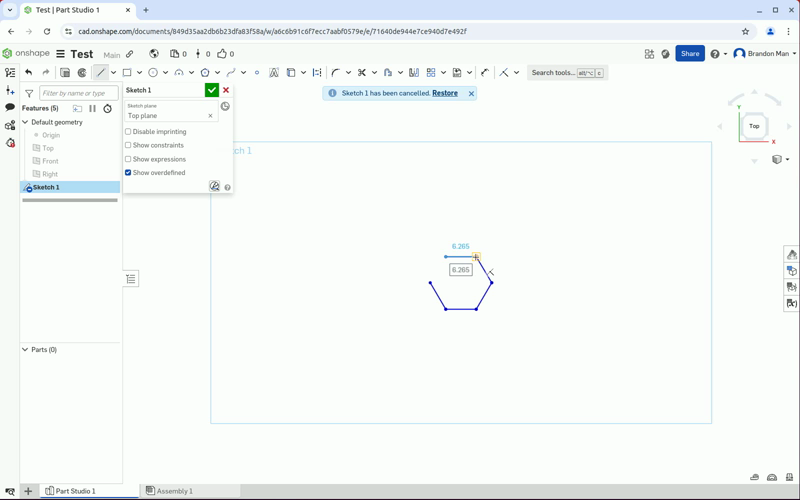
mouse_move(430, 282)
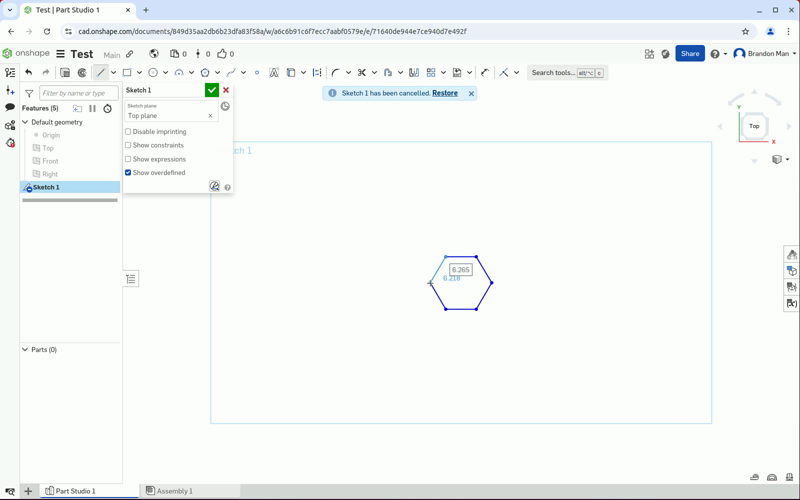
key_up(shift)
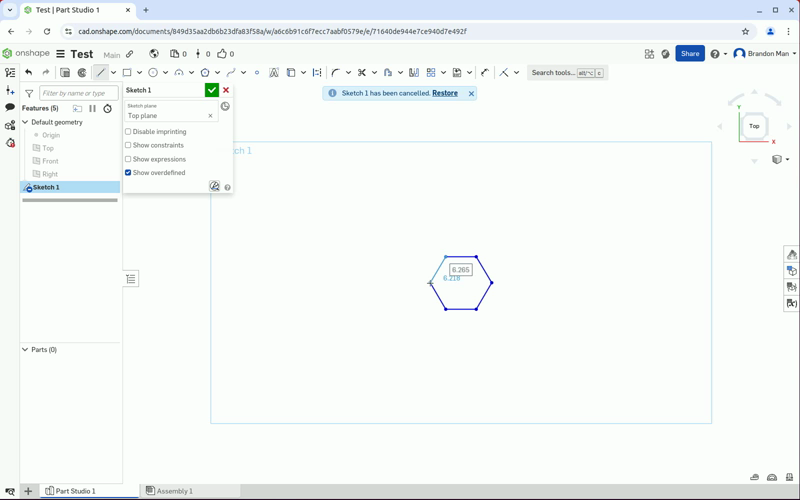
click(430, 282)
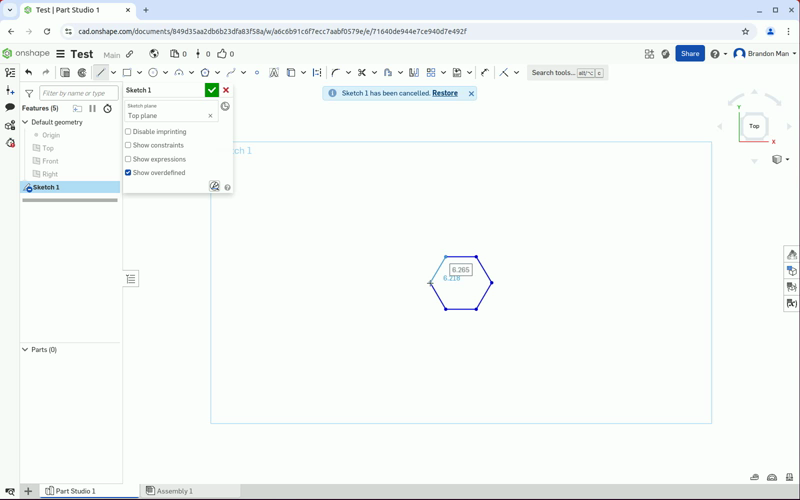
key(esc)
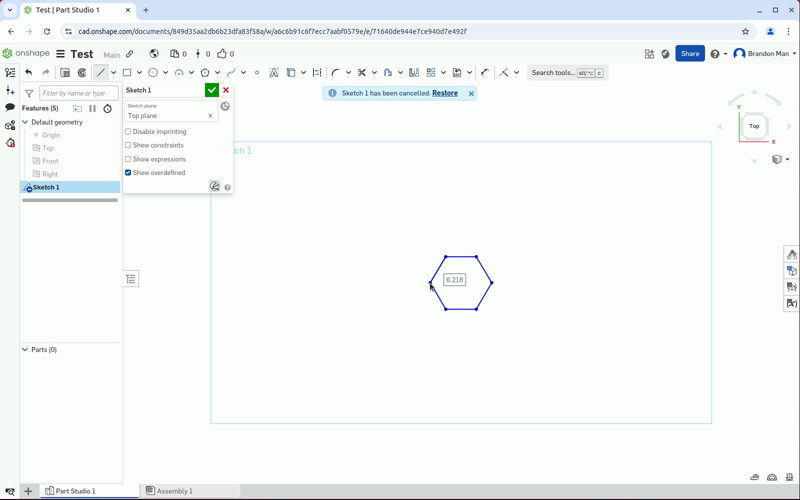
mouse_move(444, 294)
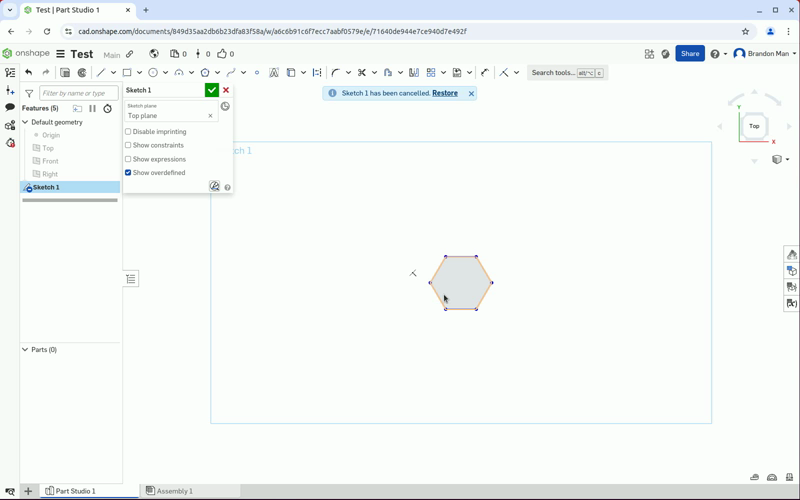
click(444, 294)
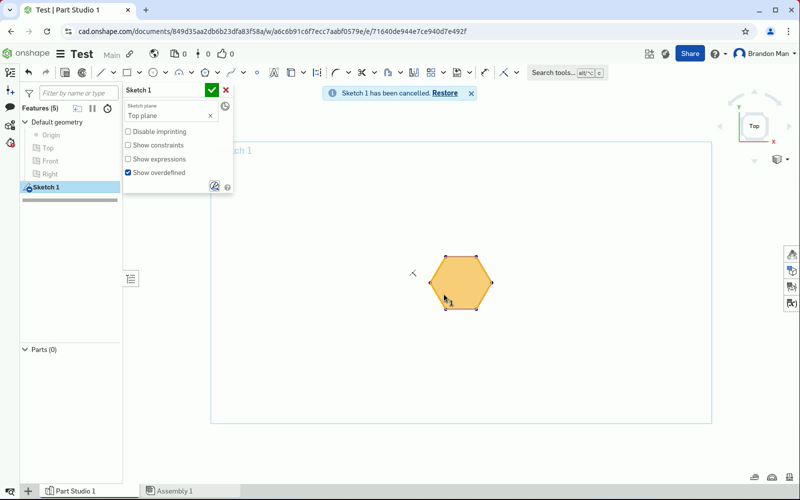
mouse_move(73, 352)
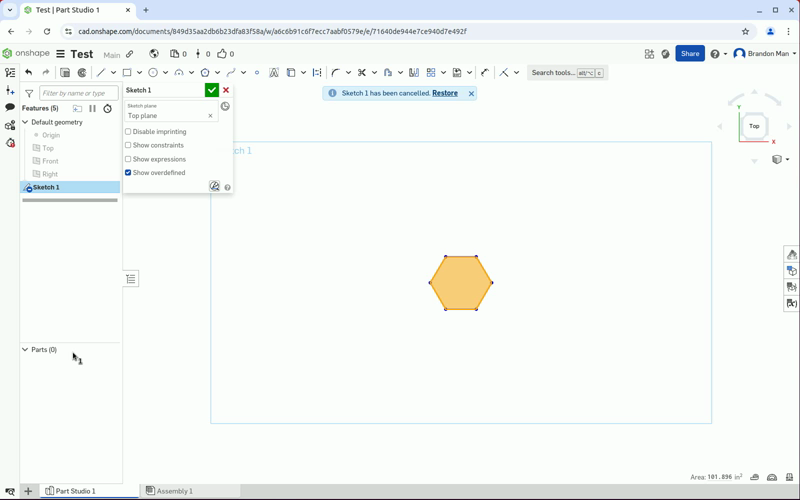
key(shift+y)
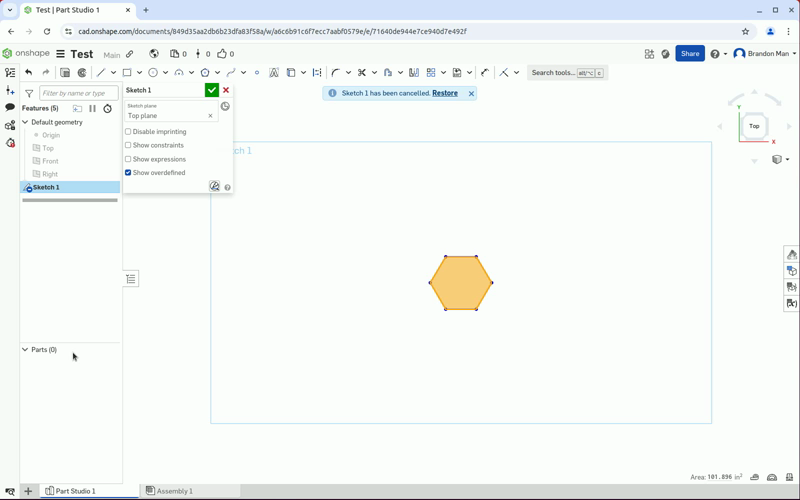
key(shift+e)
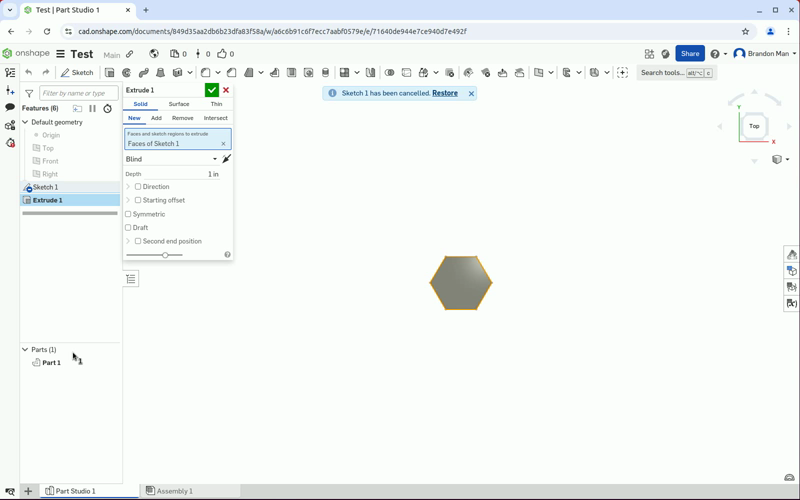
mouse_move(143, 106)
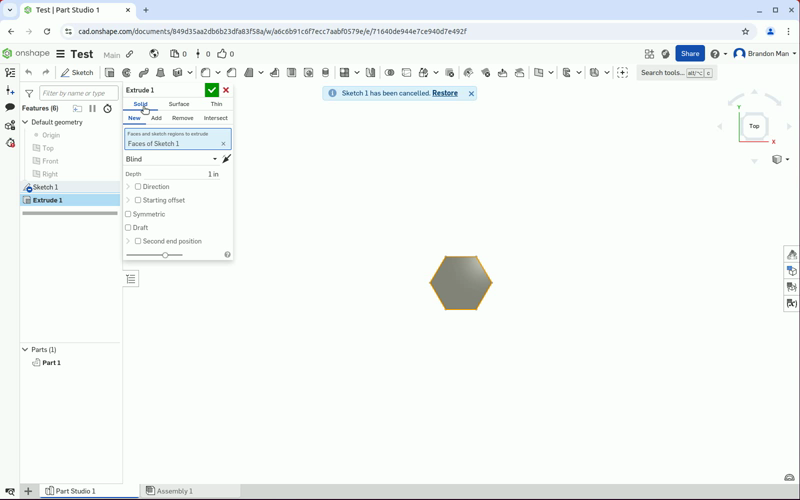
click(143, 106)
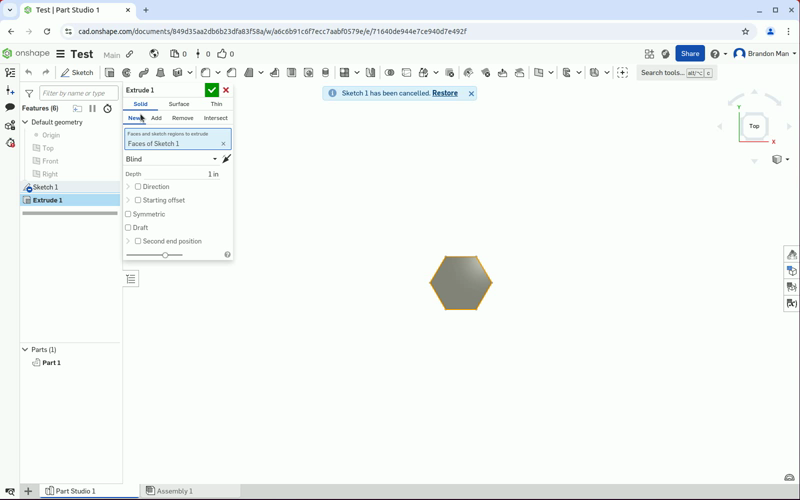
mouse_move(137, 120)
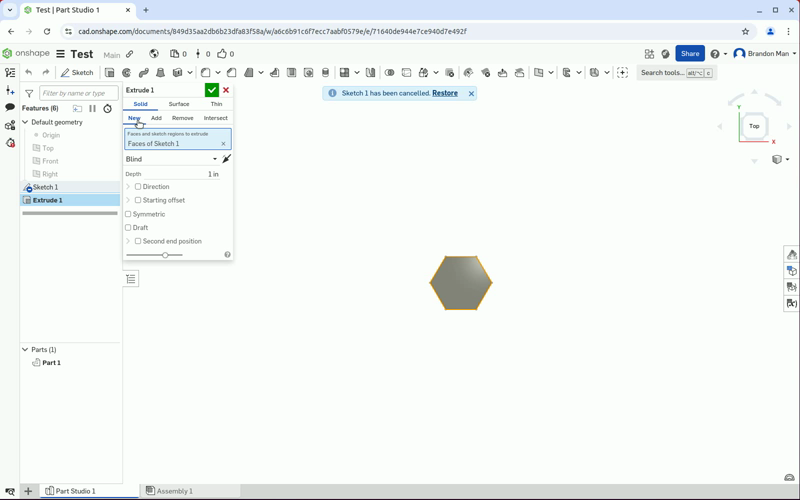
click(137, 120)
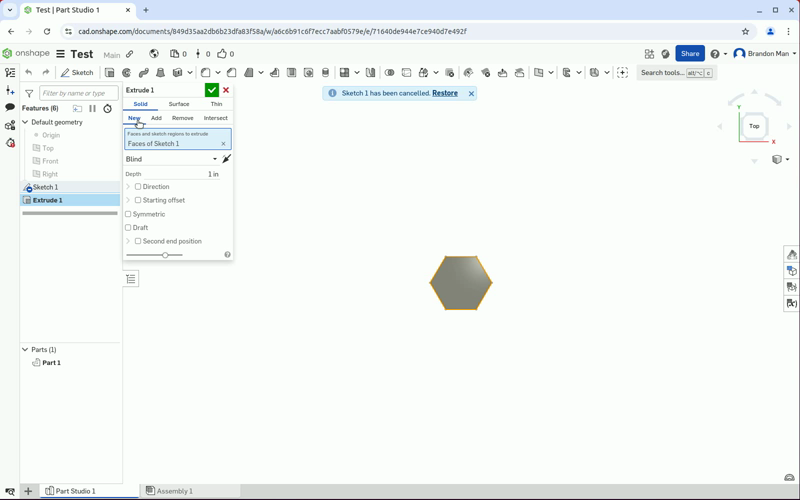
key(tab, 4)
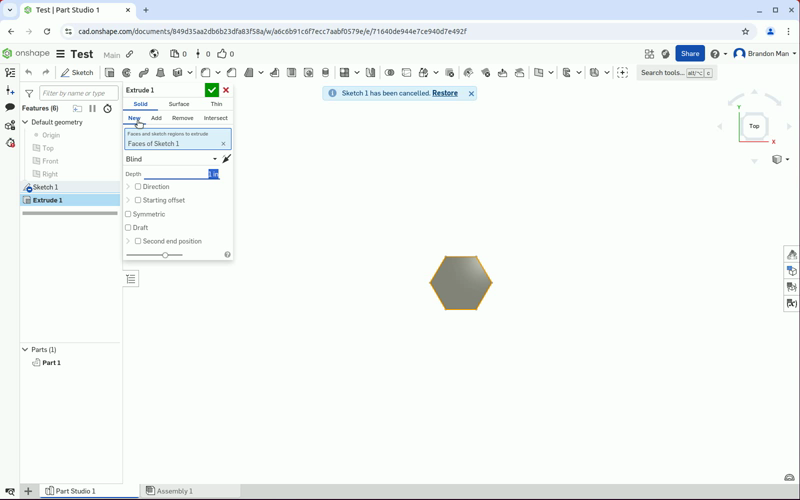
text(9.147)
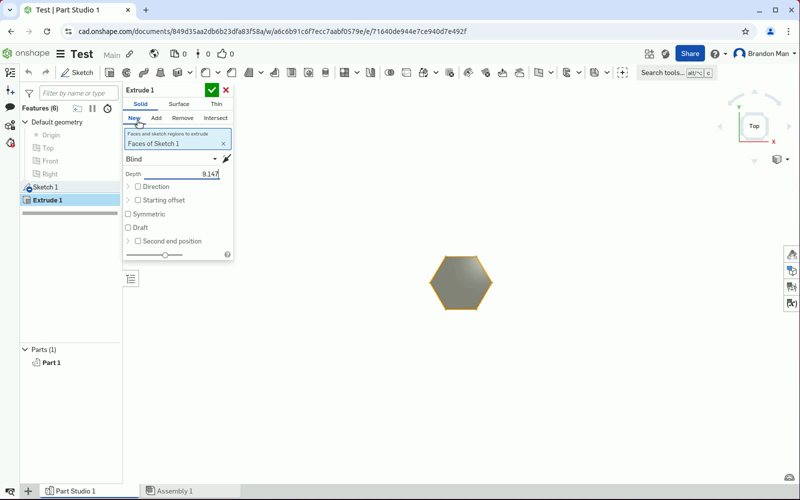
key(enter)
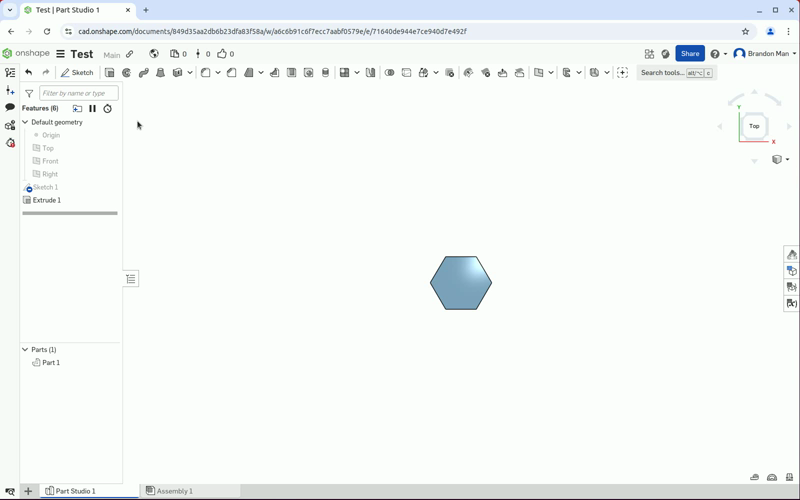
key(shift+h)
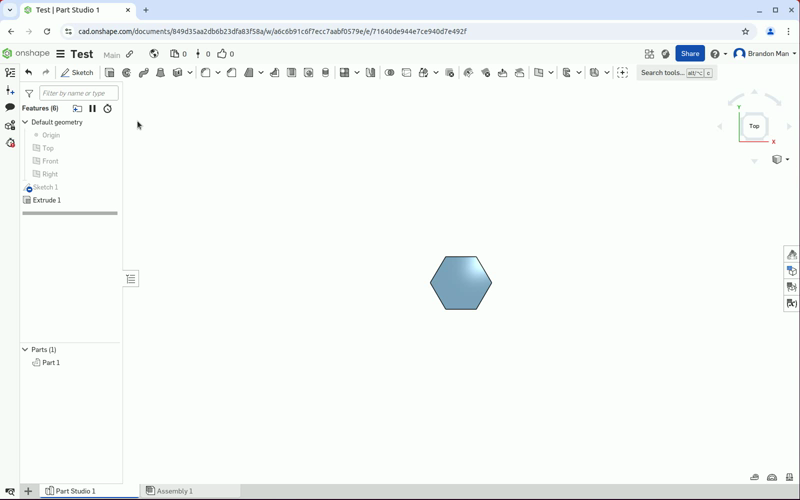
key(shift+h)
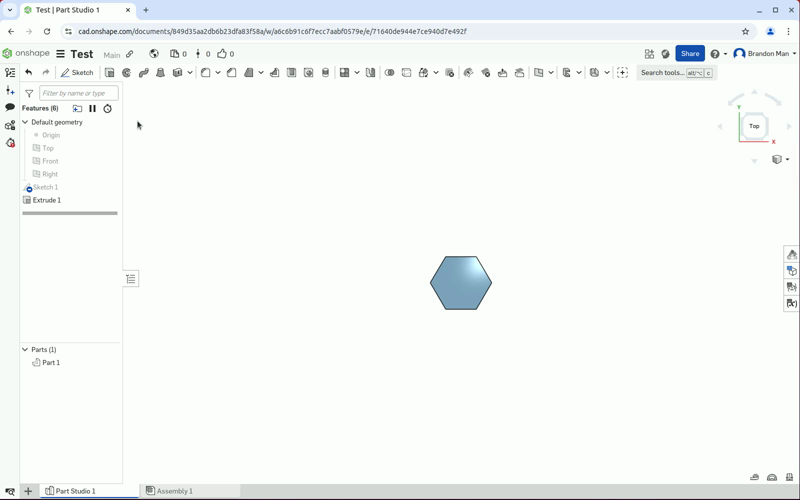
mouse_move(73, 189)
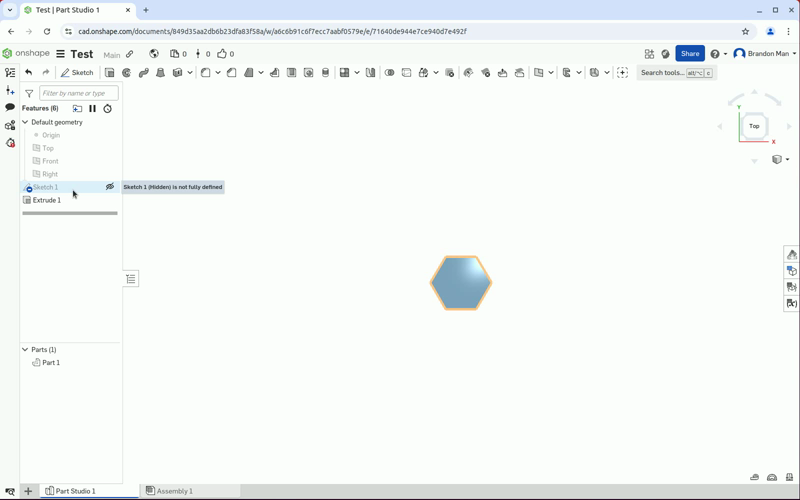
click(73, 189)
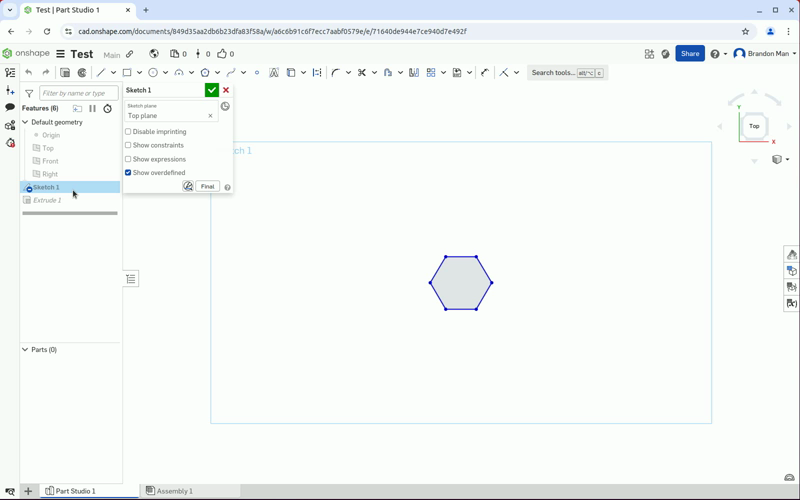
mouse_move(229, 92)
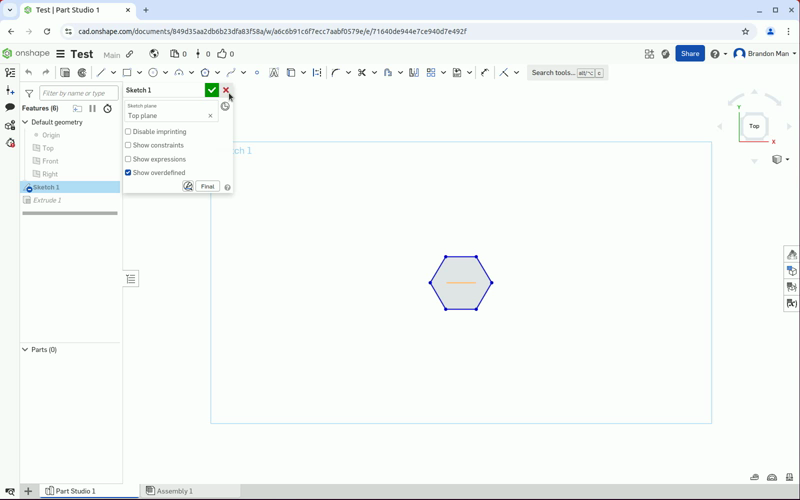
click(229, 92)
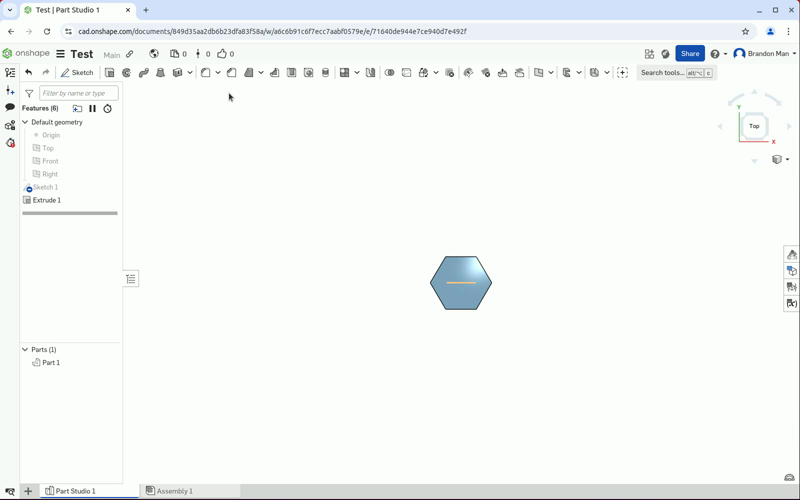
mouse_move(541, 75)
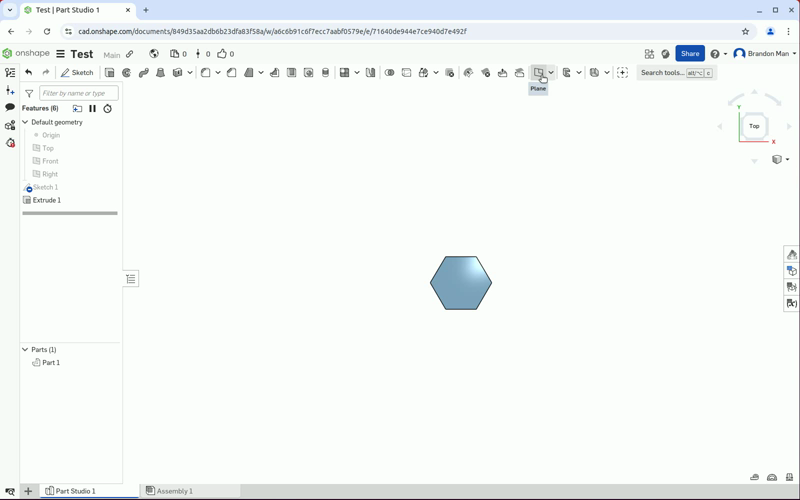
click(541, 75)
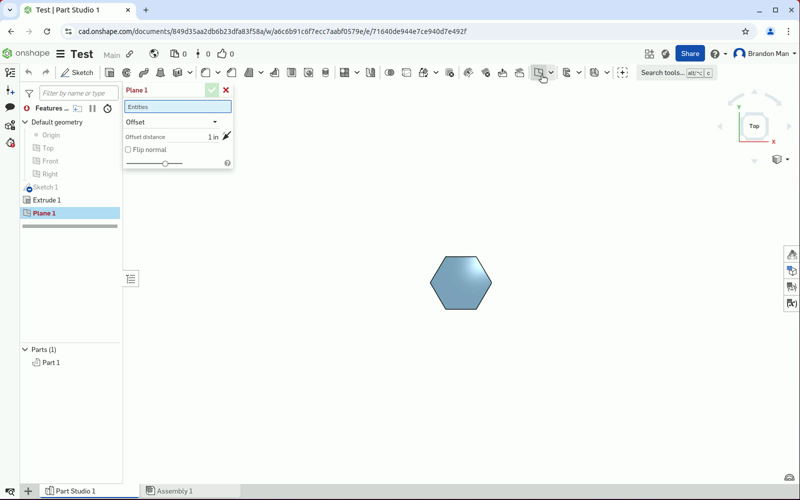
mouse_move(73, 150)
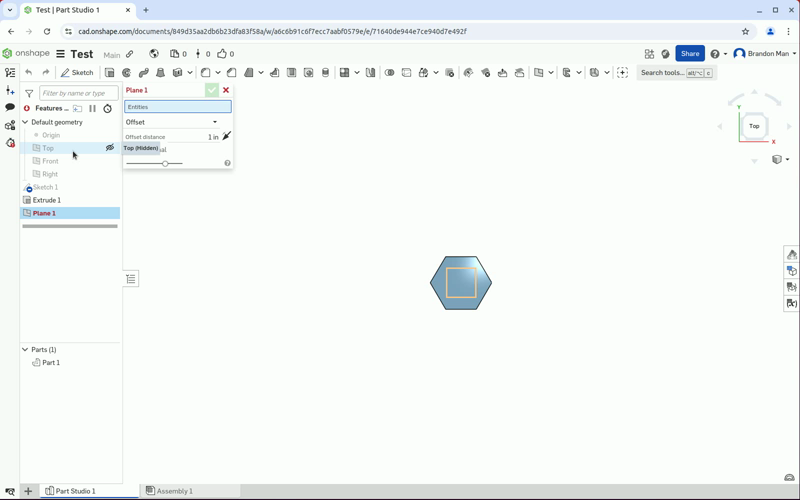
click(73, 150)
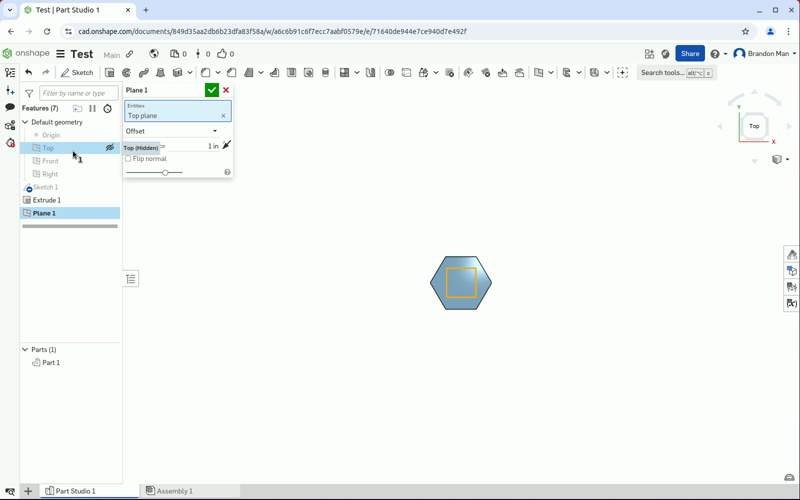
key(tab, 2)
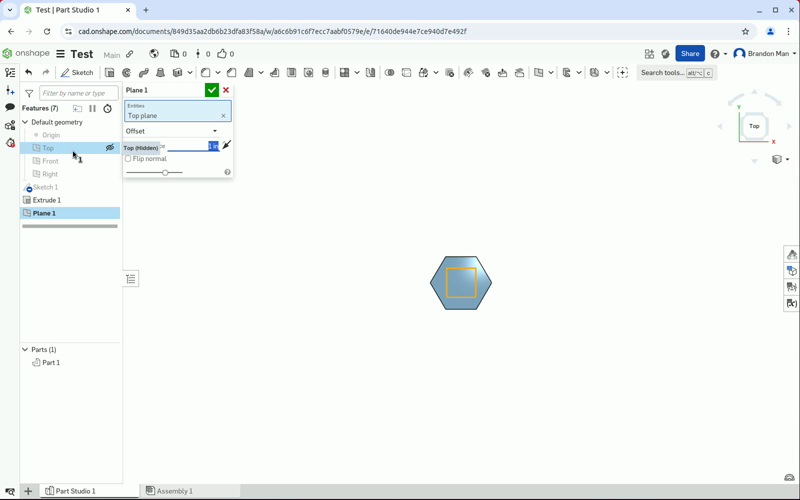
text(9.151)
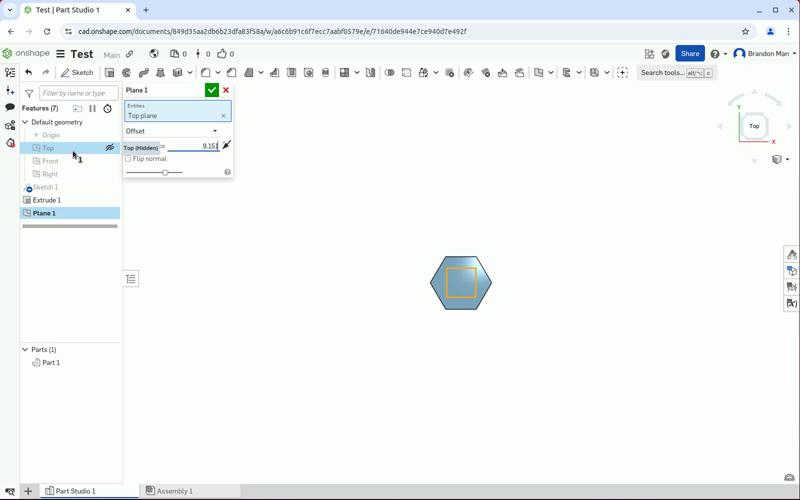
key(enter, 2)
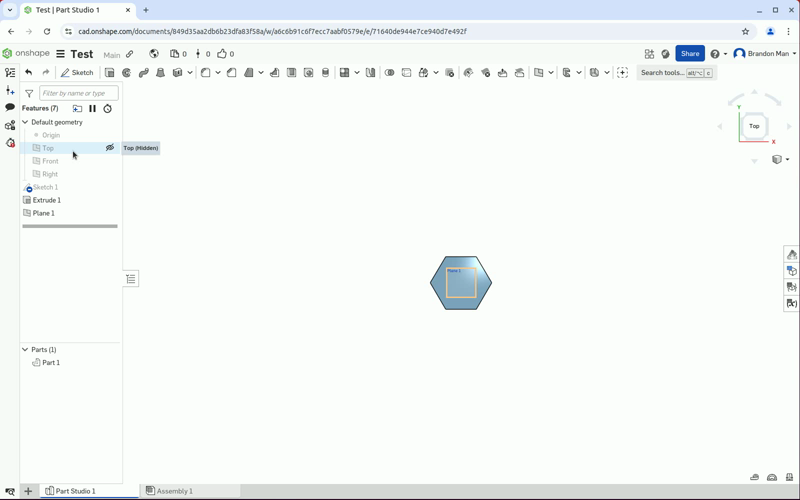
key(shift+s)
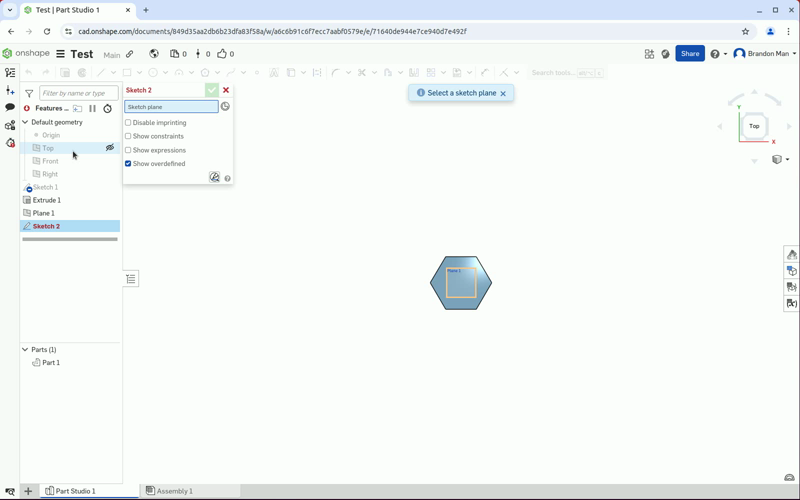
mouse_move(73, 215)
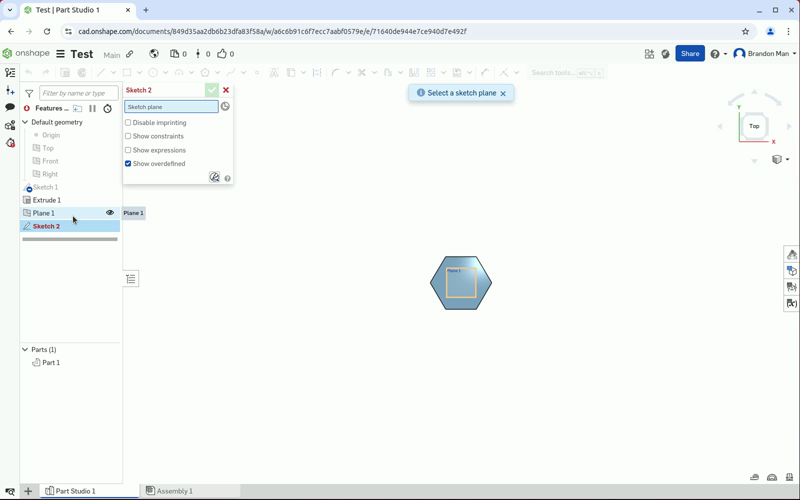
click(73, 215)
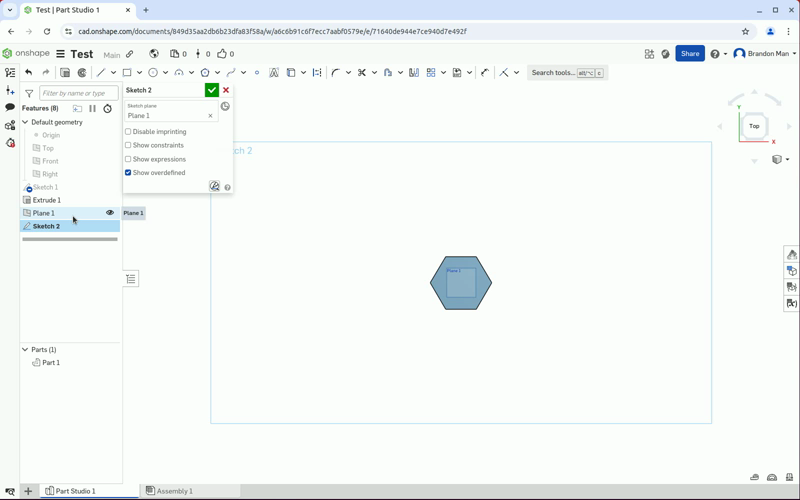
mouse_move(73, 352)
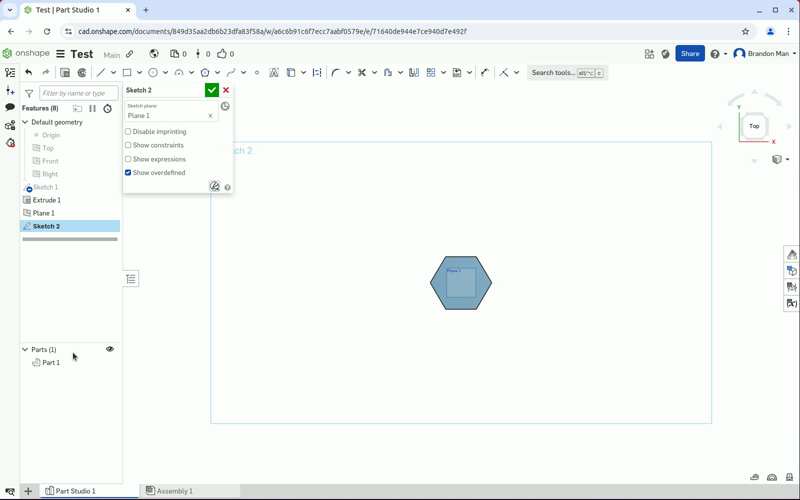
key(y)
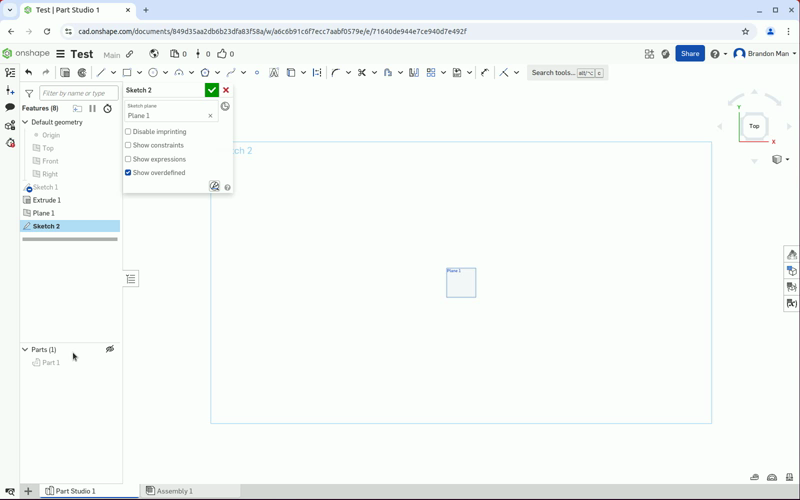
key(c)
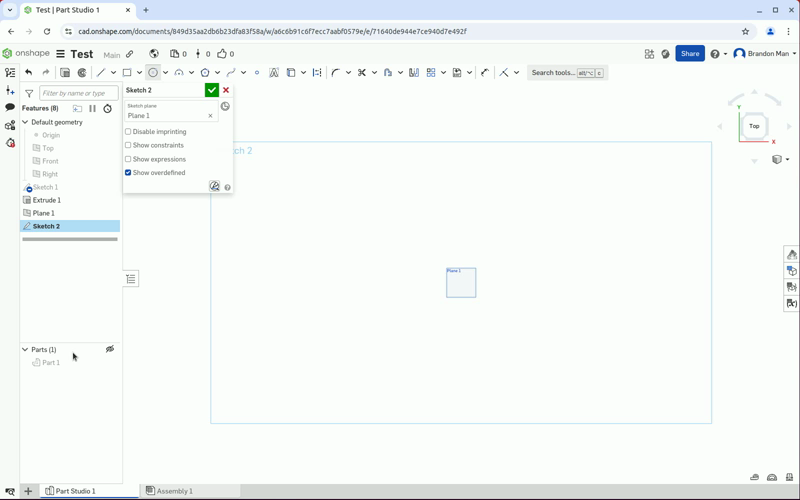
key_down(shift)
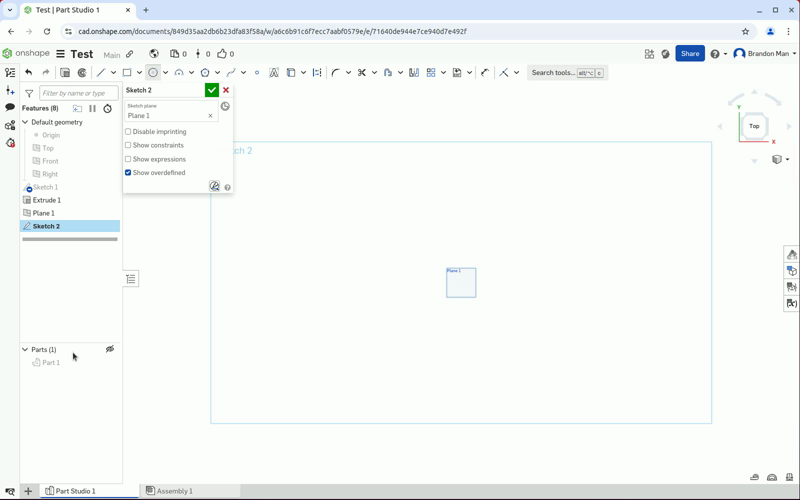
mouse_move(460, 282)
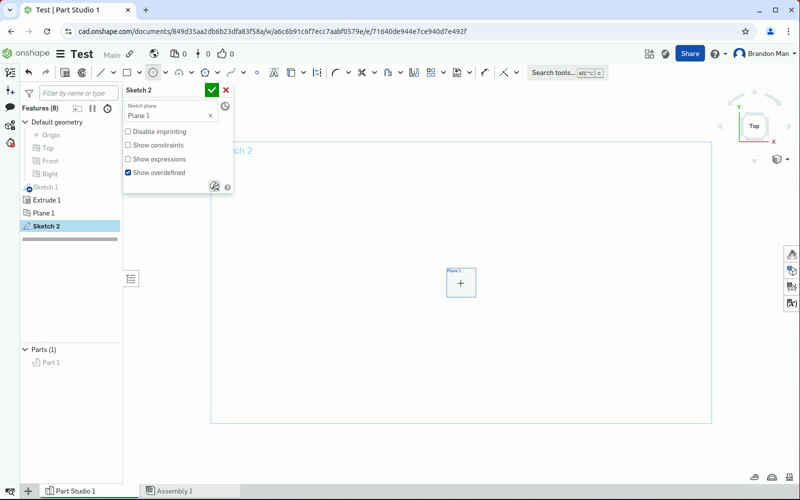
click(460, 282)
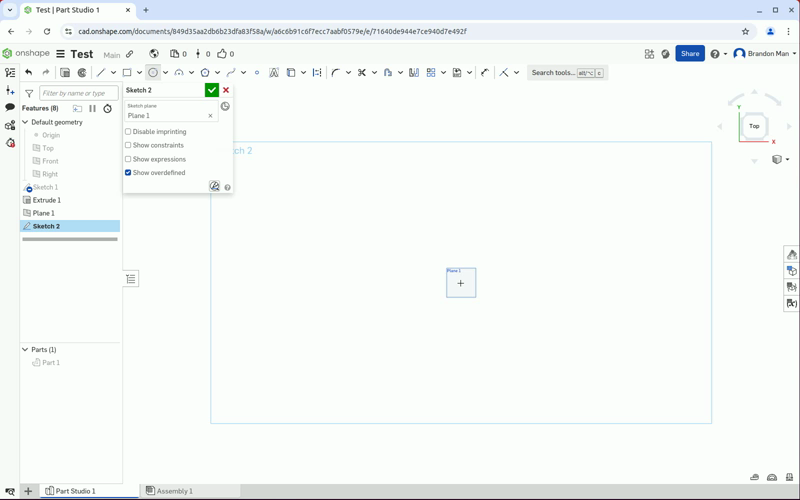
key_up(shift)
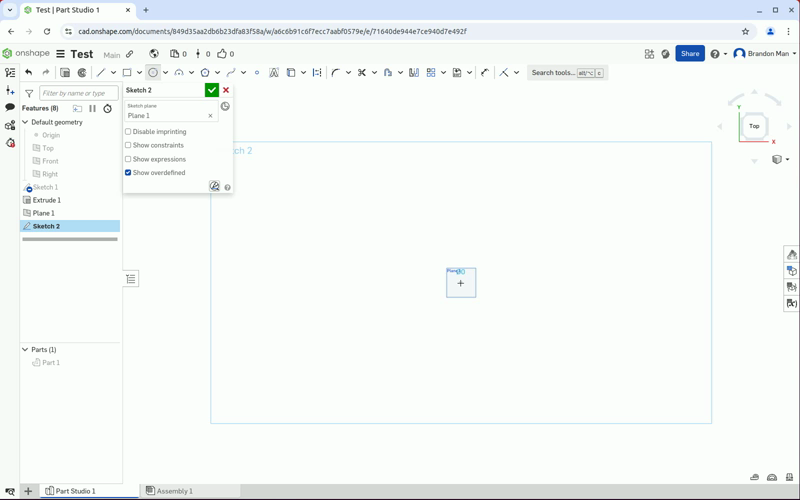
mouse_move(484, 282)
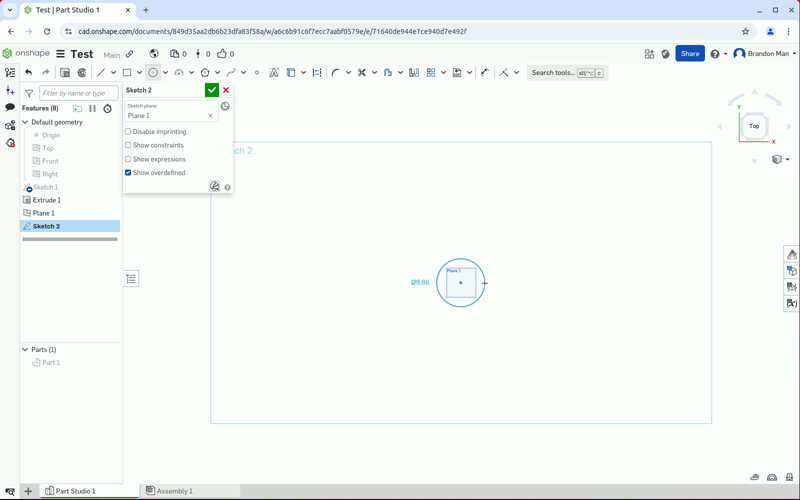
click(484, 282)
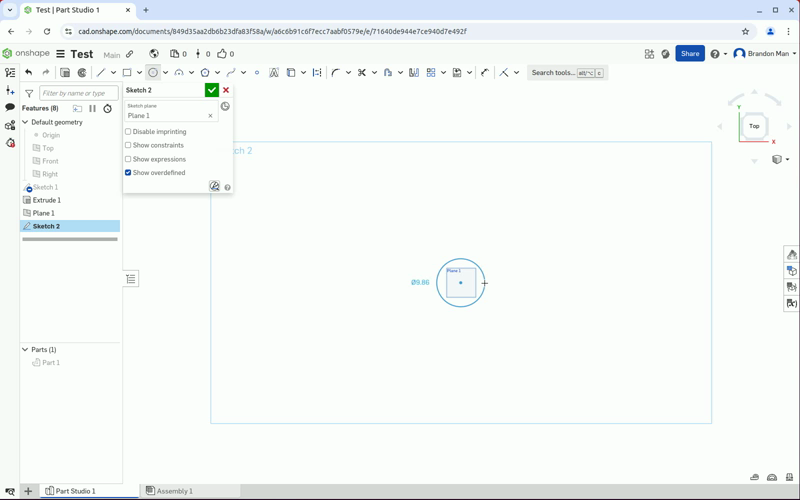
key(esc)
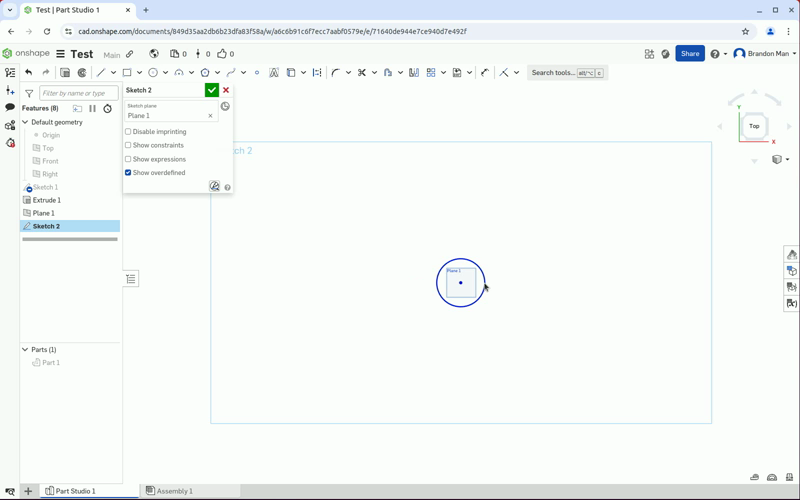
mouse_move(464, 287)
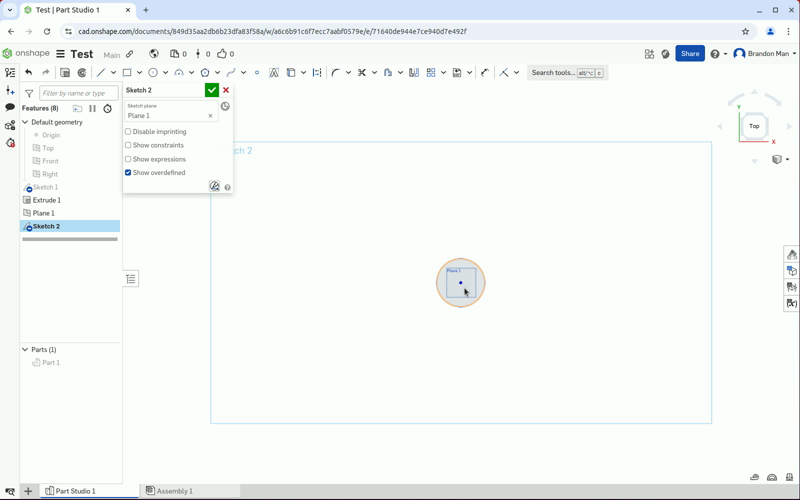
click(464, 287)
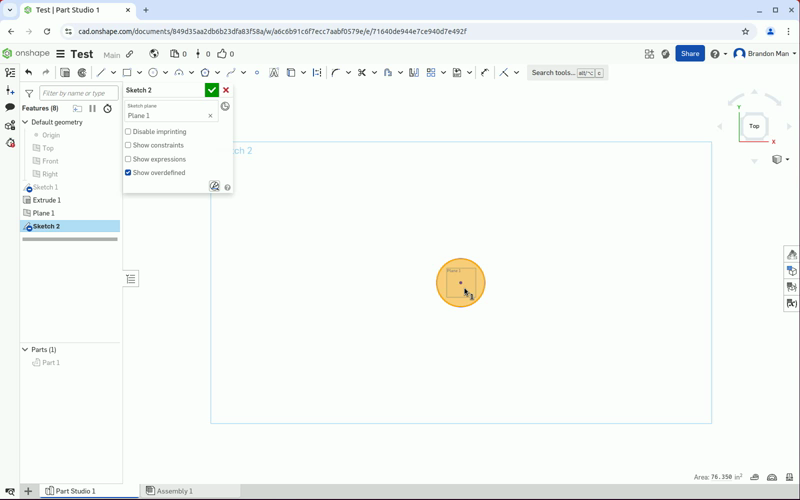
mouse_move(73, 352)
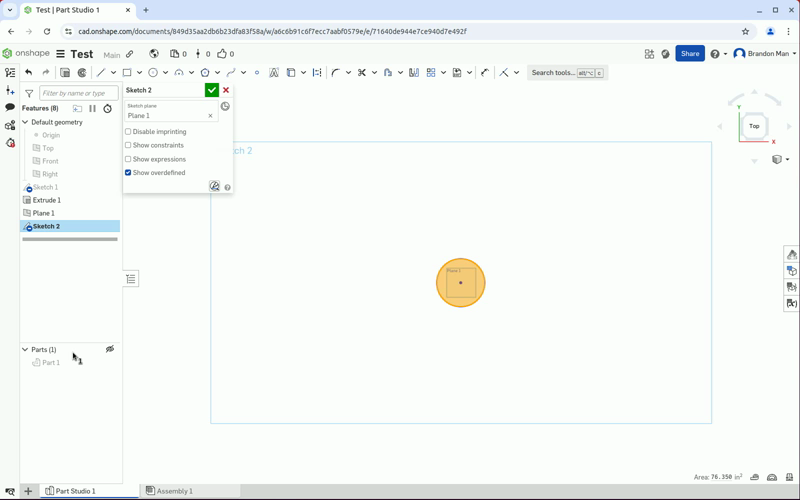
key(shift+y)
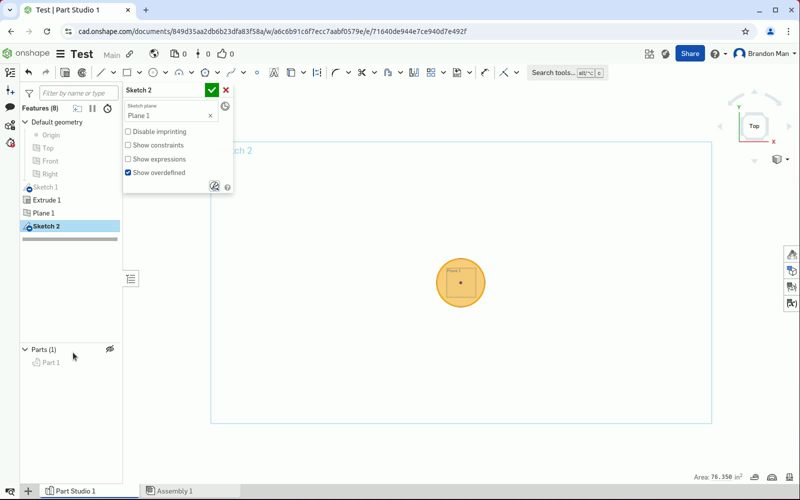
key(shift+e)
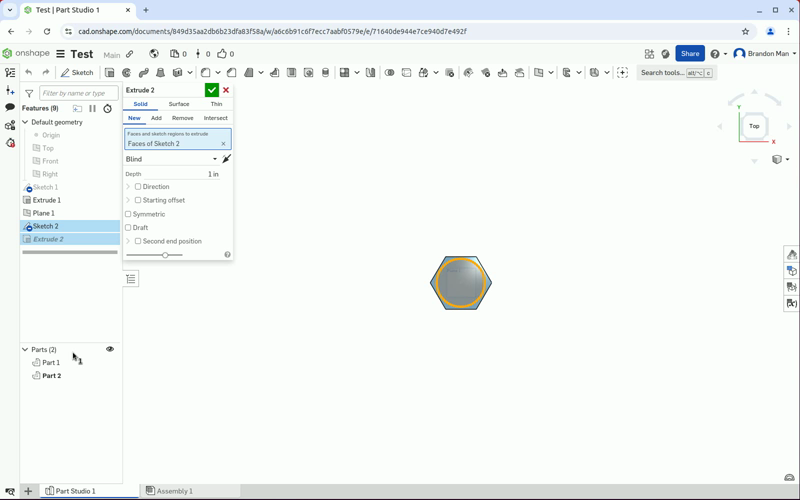
mouse_move(143, 106)
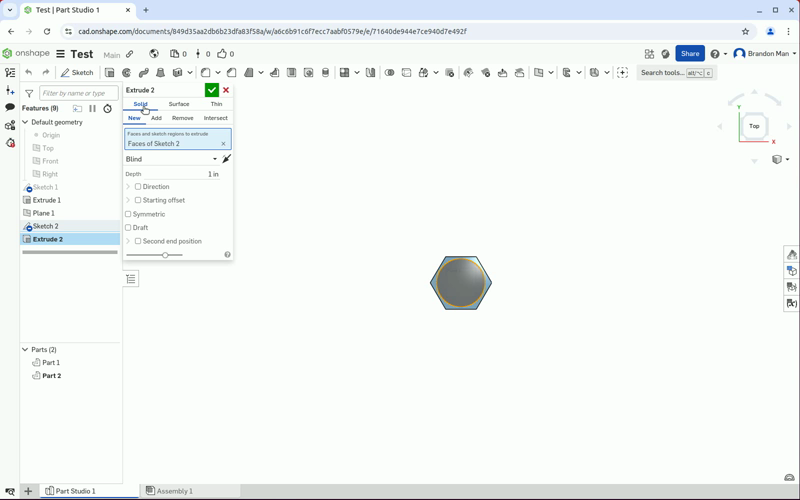
click(143, 106)
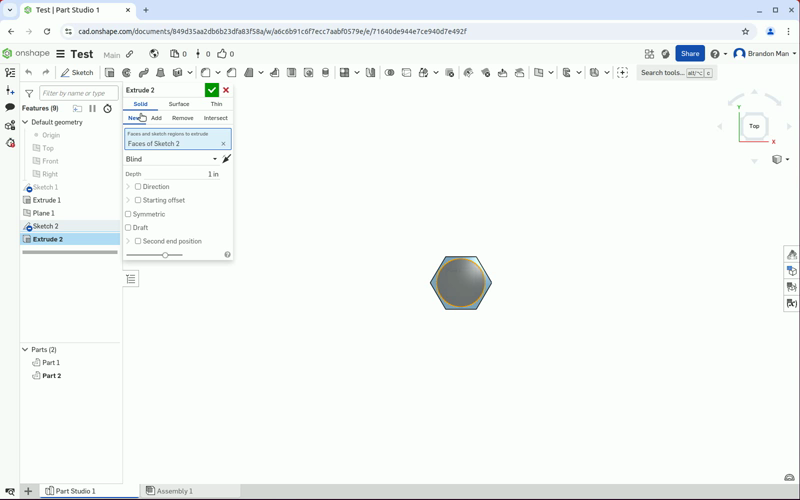
mouse_move(137, 120)
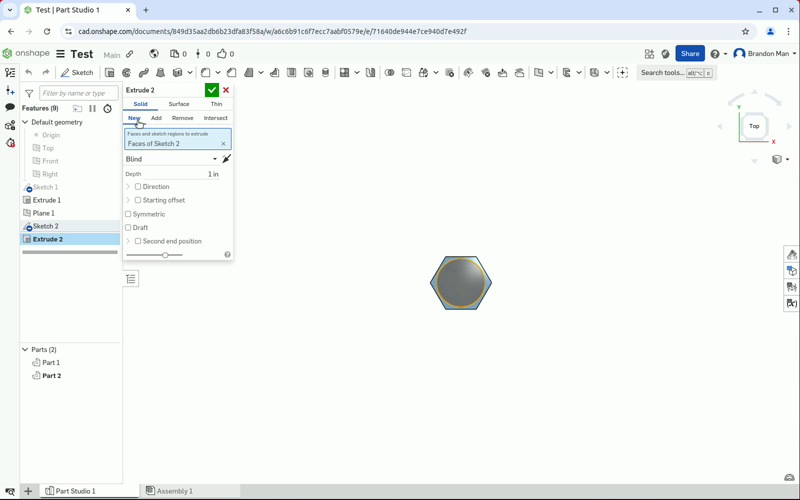
click(137, 120)
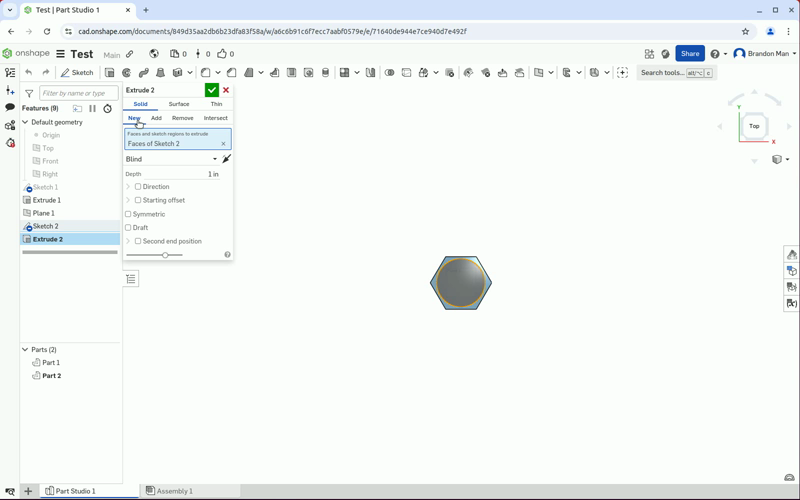
key(tab, 4)
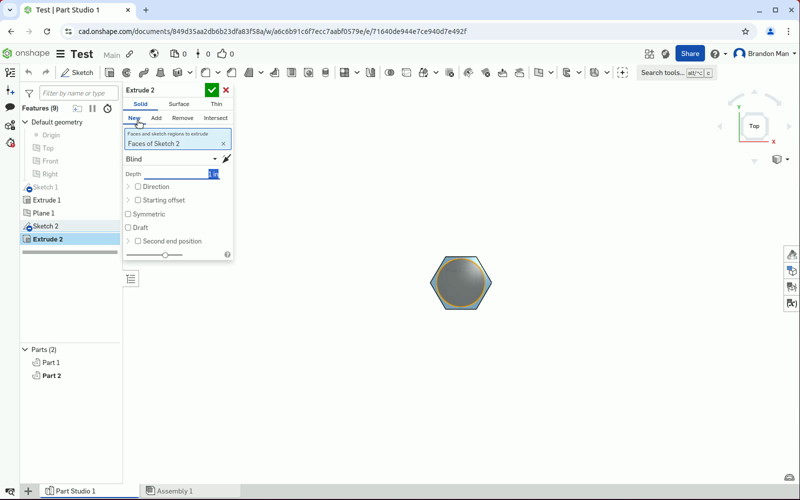
text(0.481)
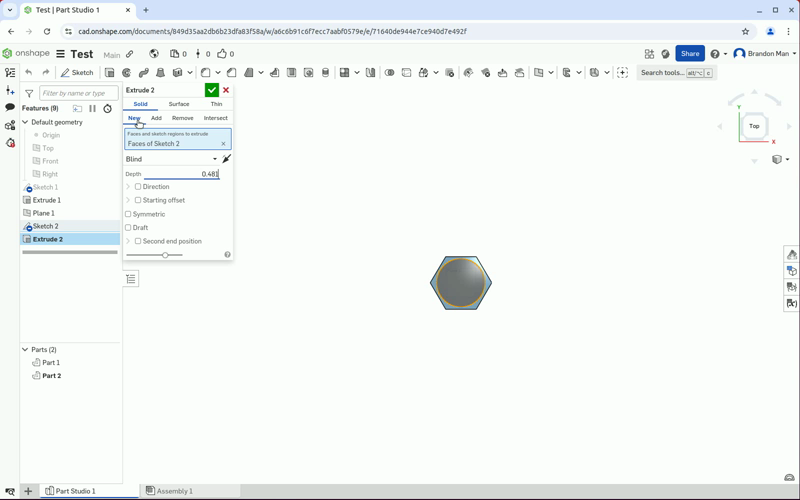
key(enter)
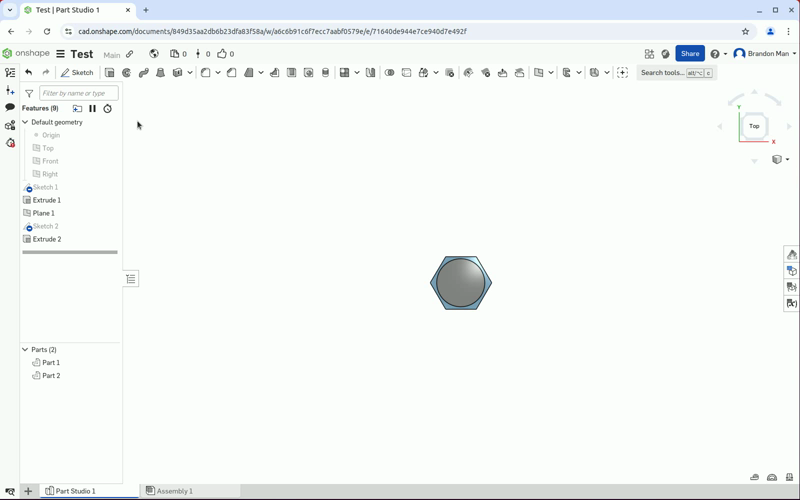
key(shift+h)
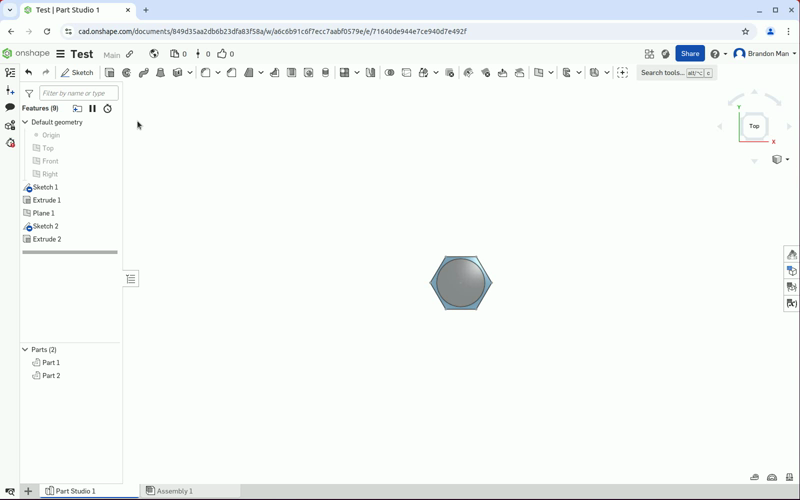
key(shift+h)
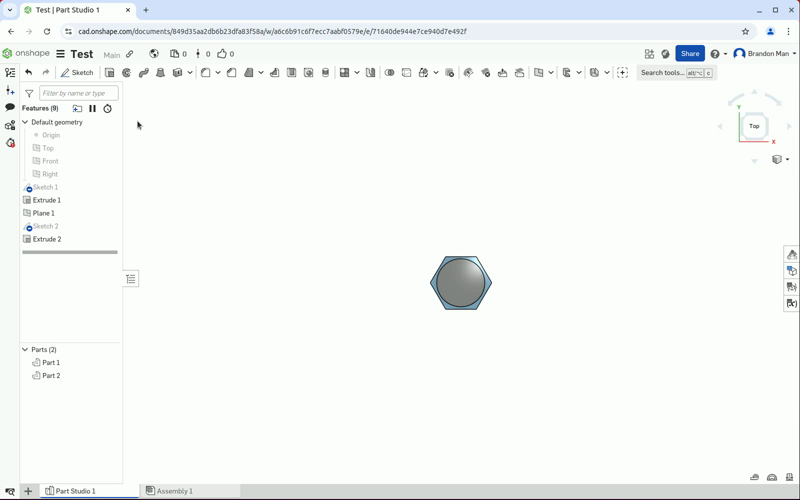
mouse_move(73, 189)
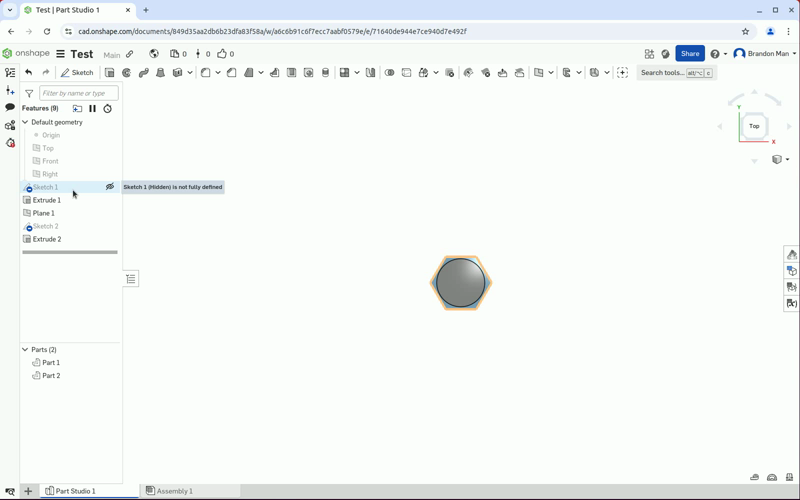
click(73, 189)
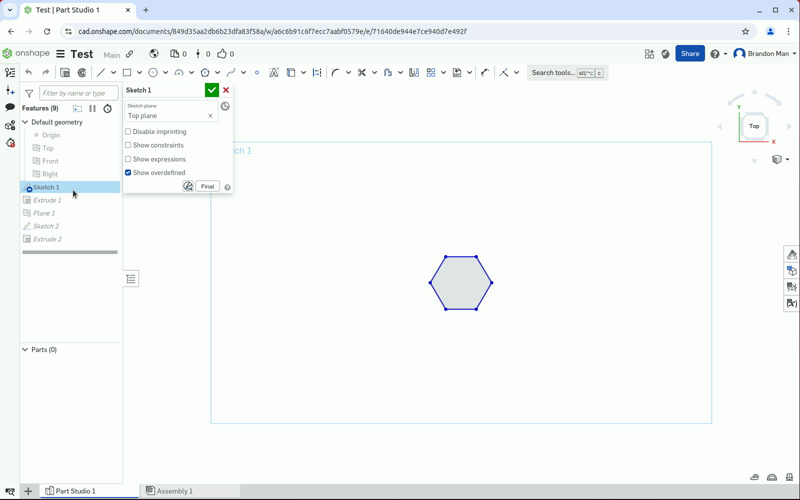
mouse_move(229, 92)
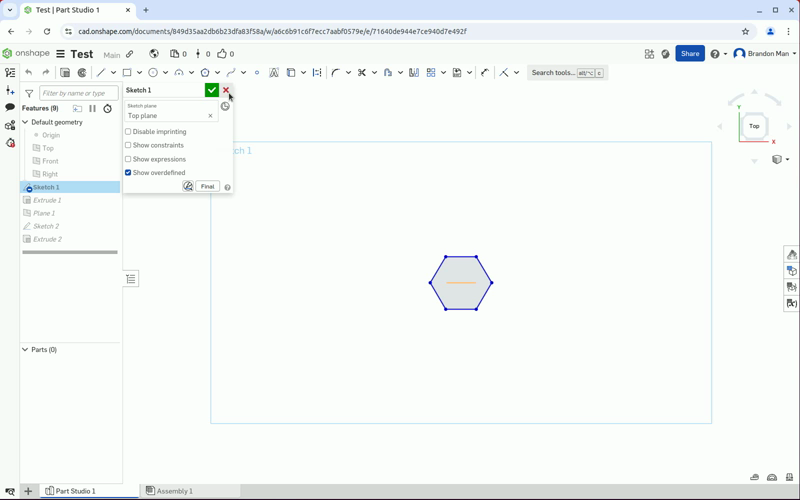
click(229, 92)
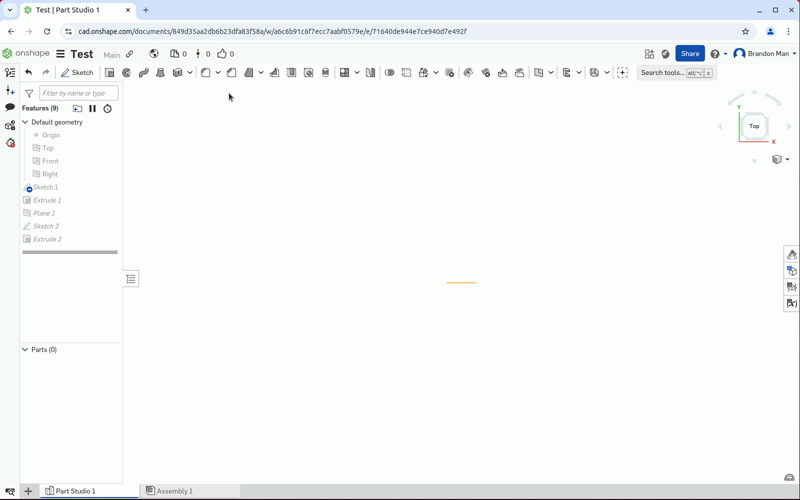
mouse_move(541, 75)
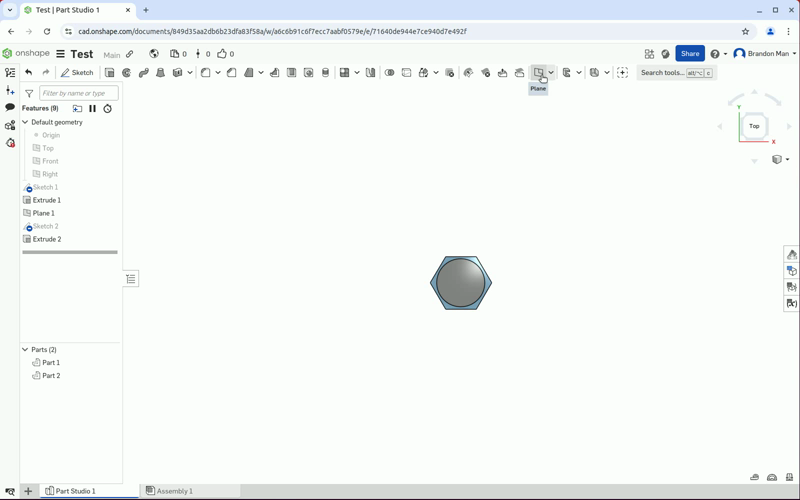
click(541, 75)
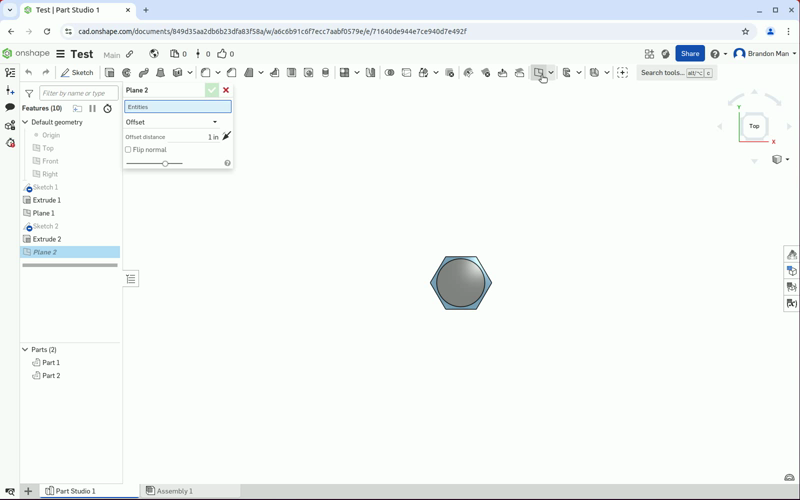
mouse_move(73, 150)
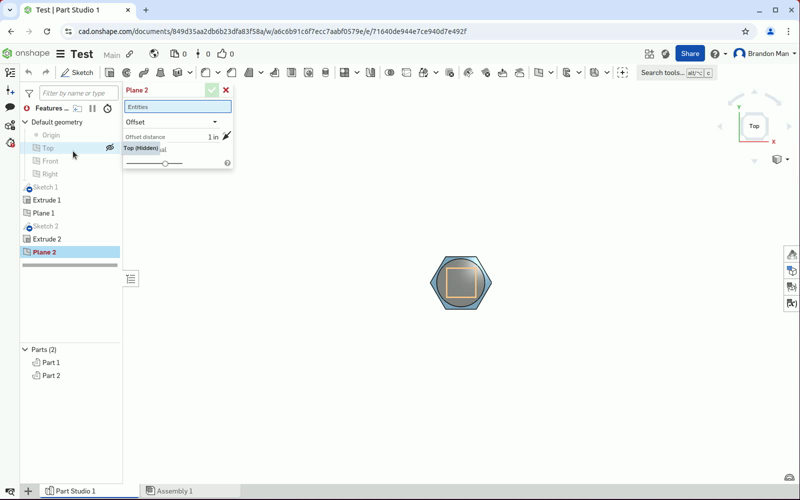
click(73, 150)
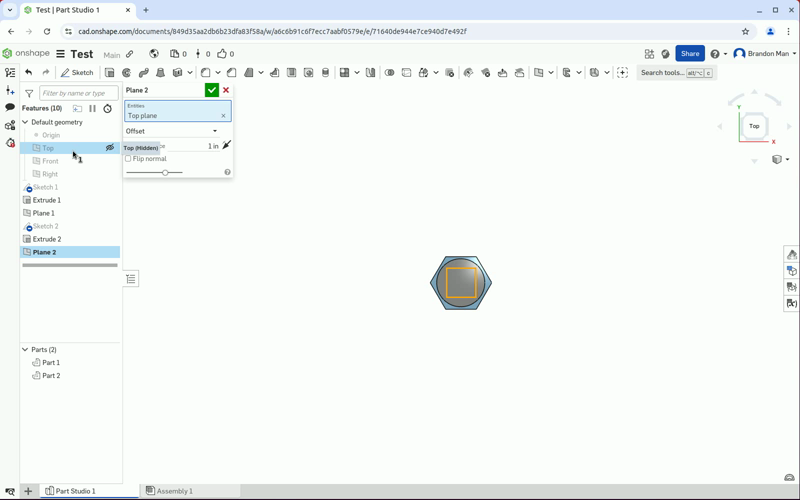
key(tab, 2)
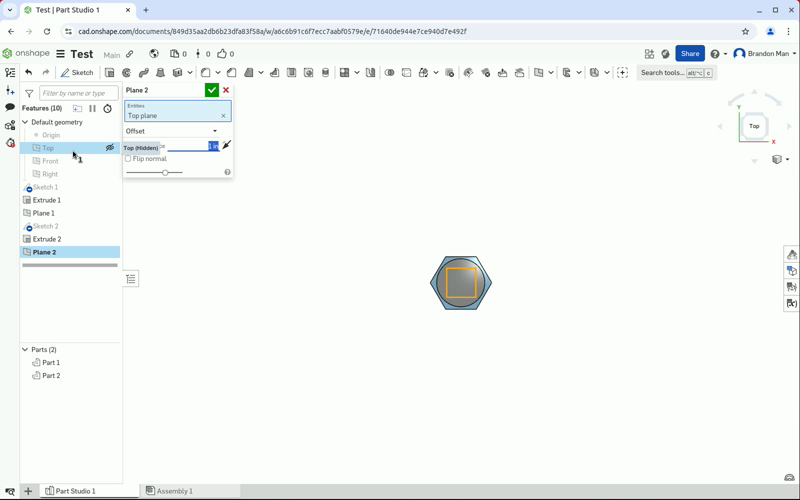
text(9.613)
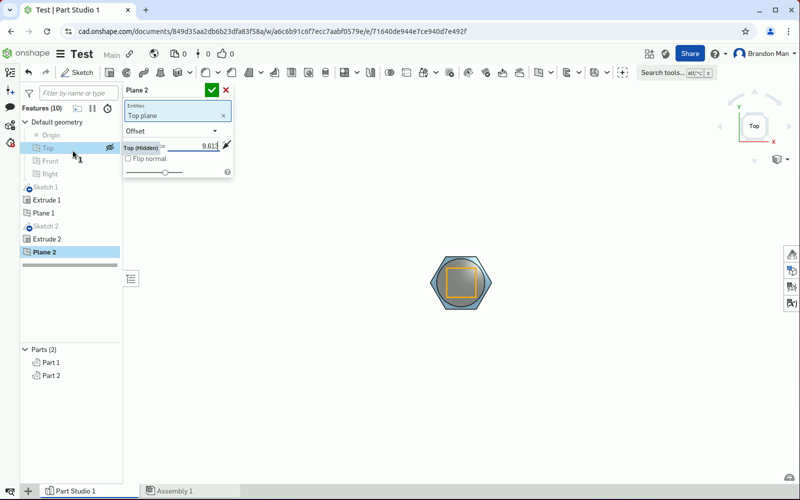
key(enter, 2)
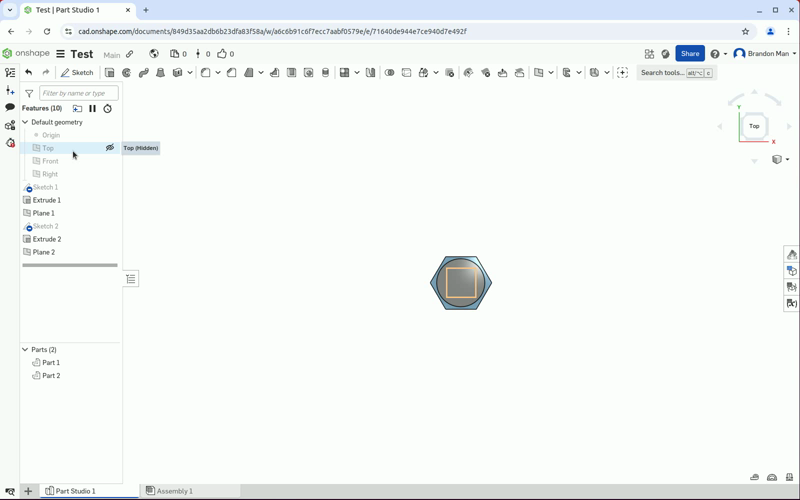
key(shift+s)
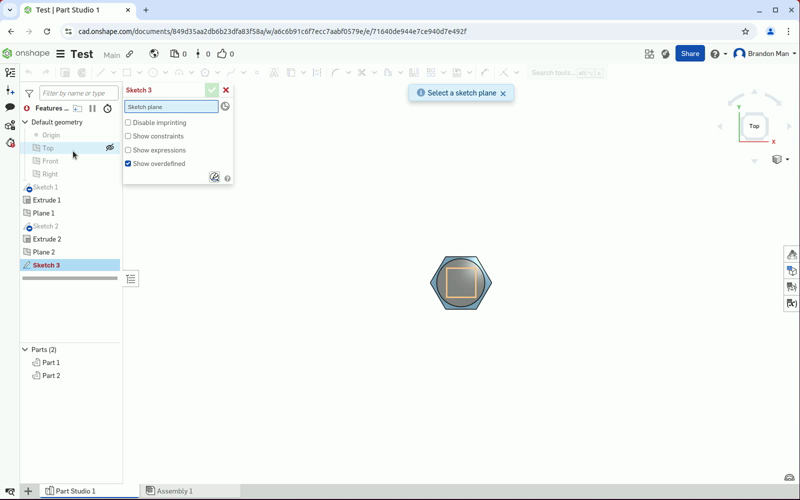
mouse_move(73, 254)
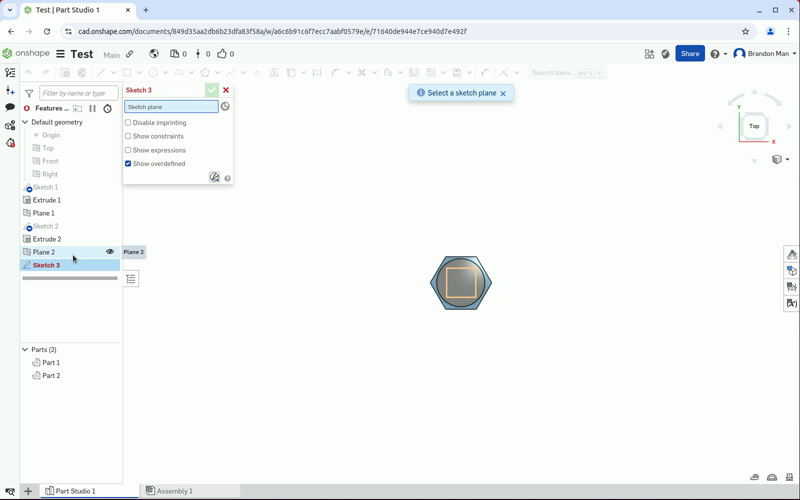
click(73, 254)
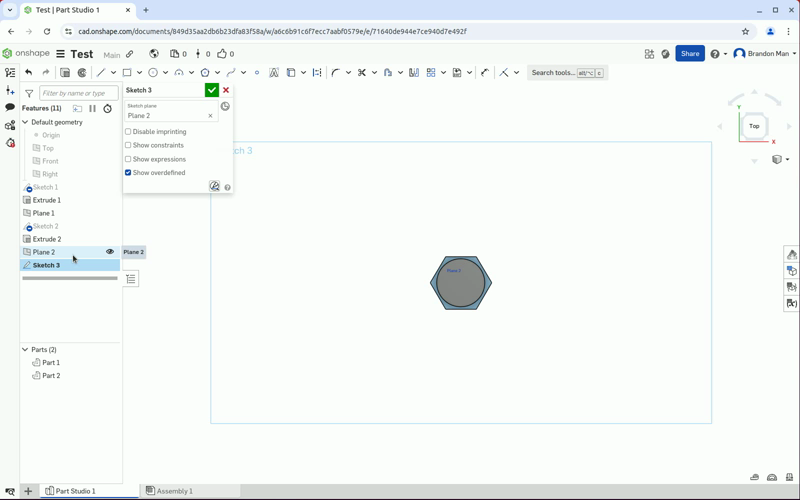
mouse_move(73, 352)
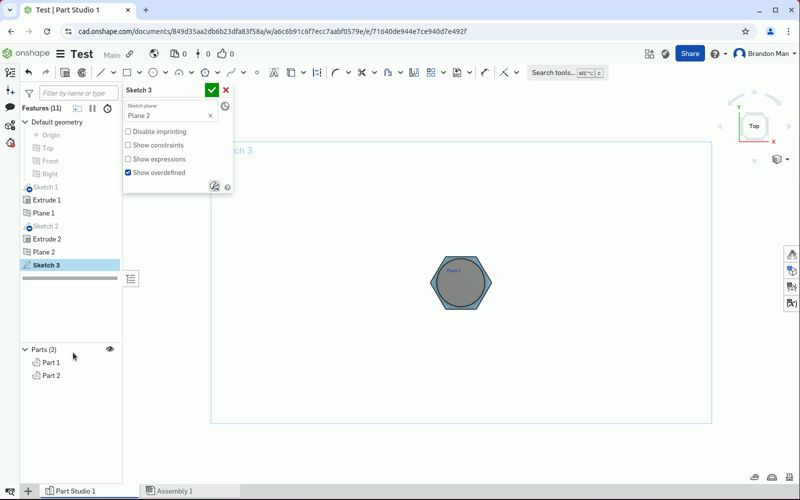
key(y)
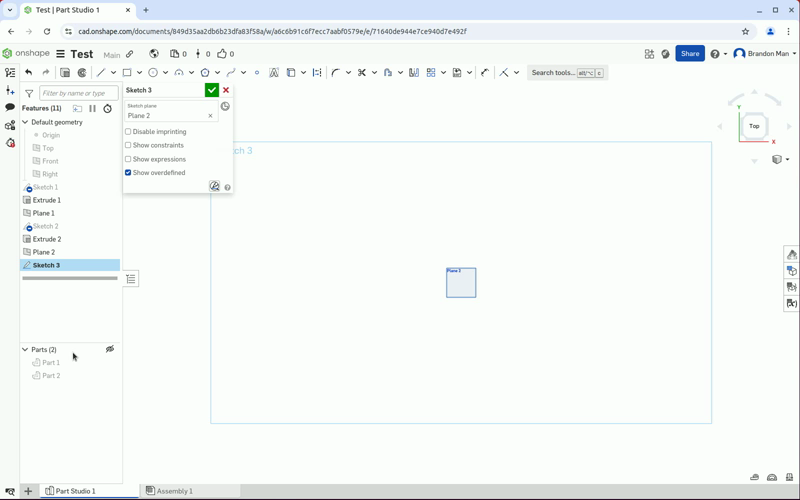
key(c)
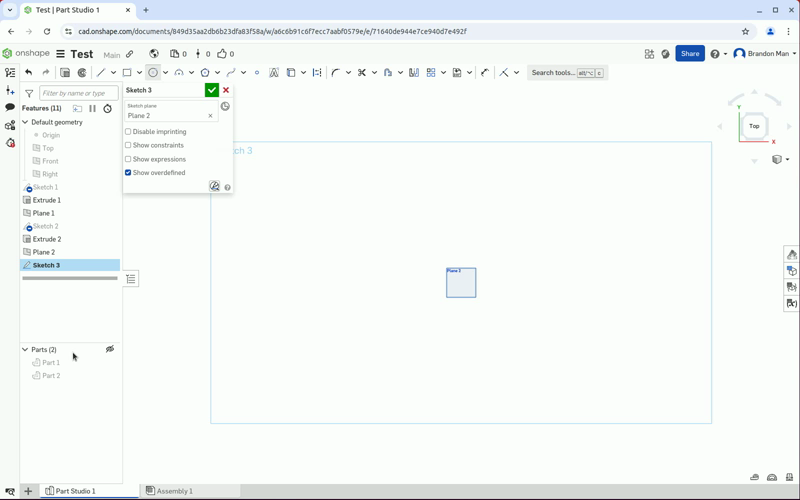
key_down(shift)
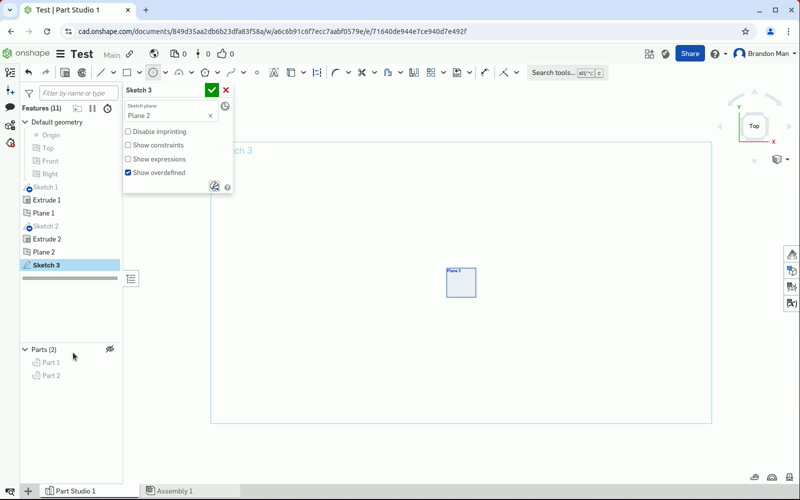
mouse_move(461, 282)
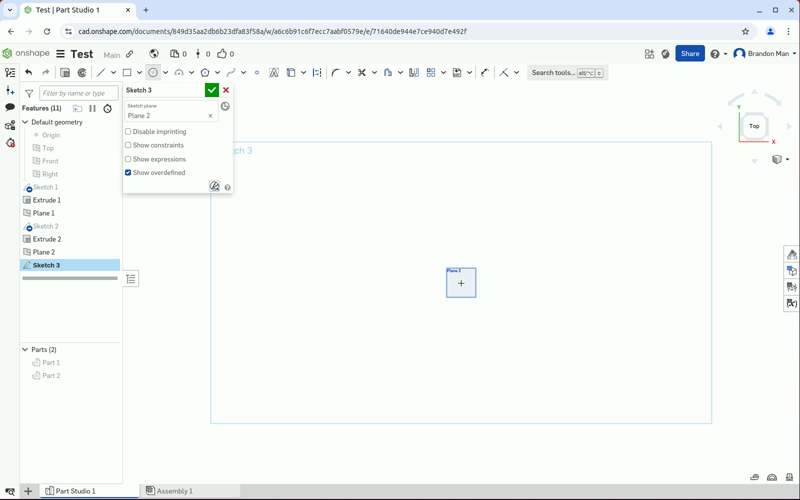
click(461, 282)
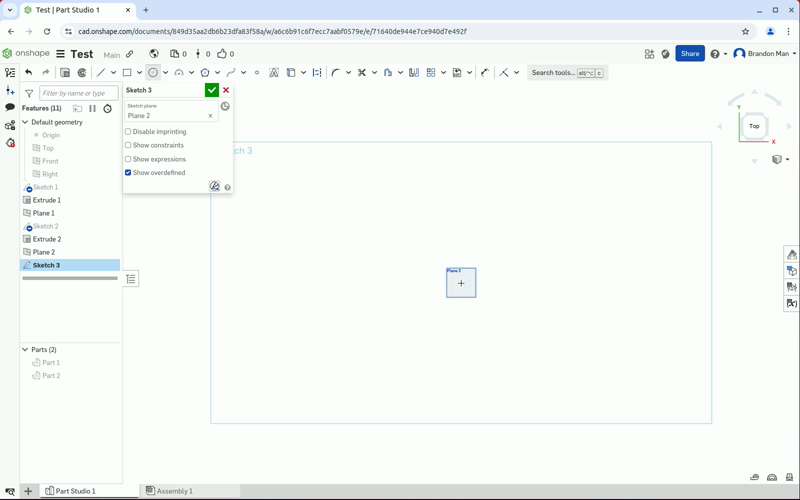
key_up(shift)
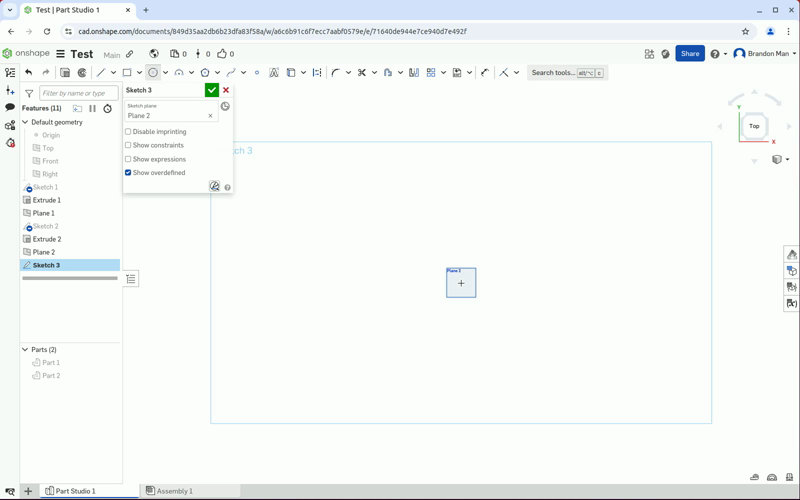
mouse_move(479, 282)
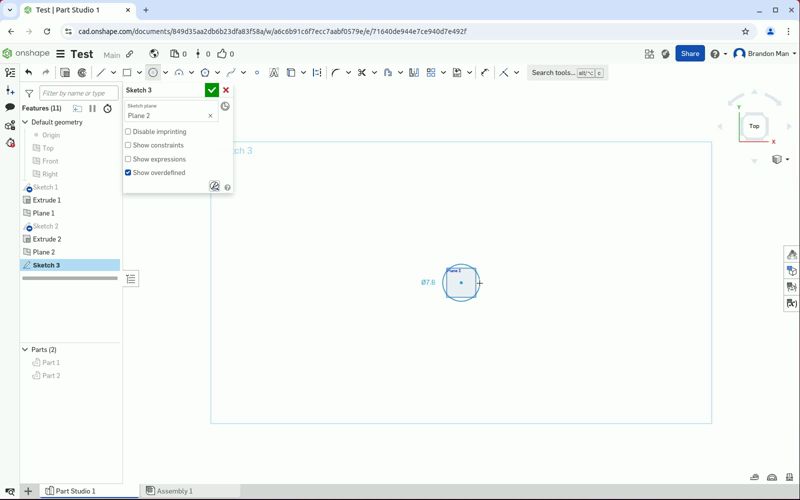
click(479, 282)
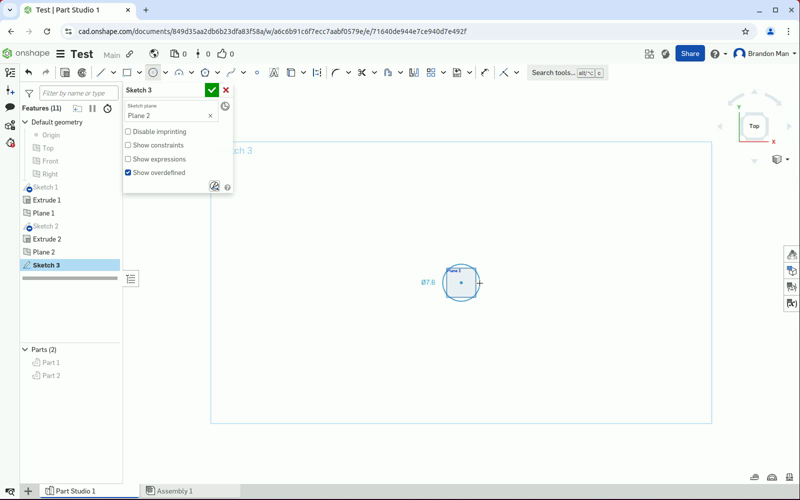
key(esc)
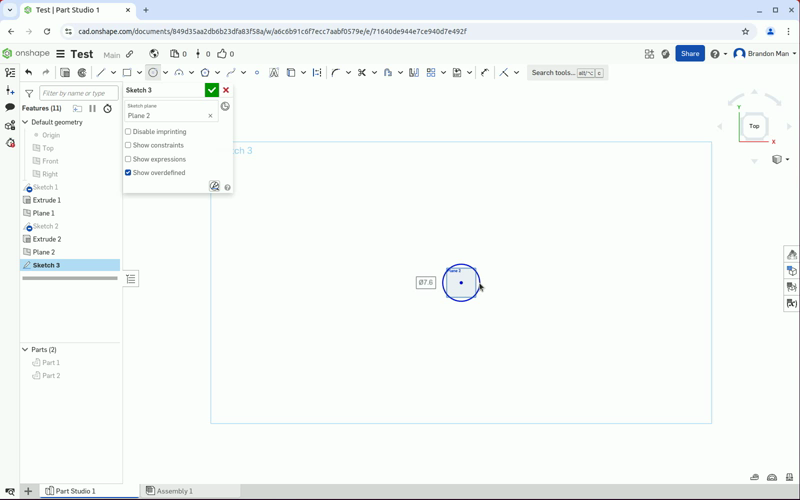
mouse_move(446, 281)
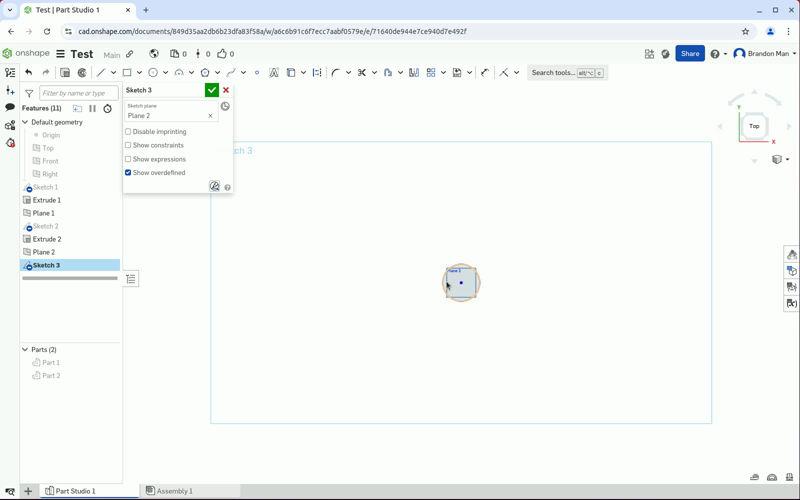
scroll(6)
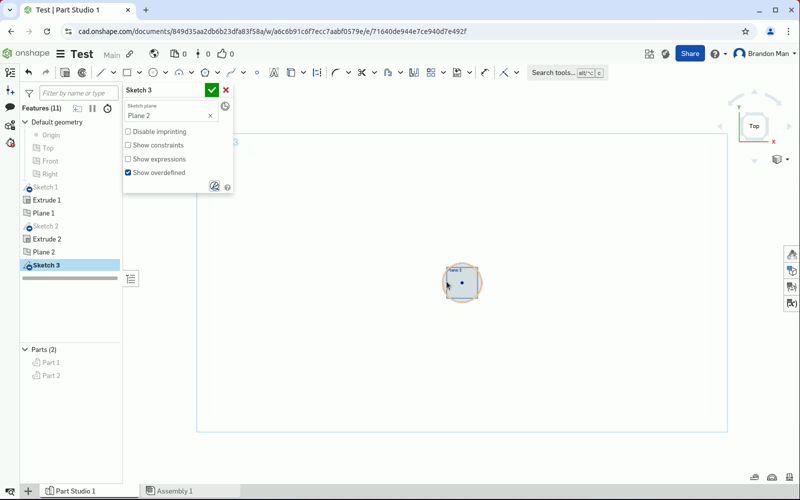
scroll(6)
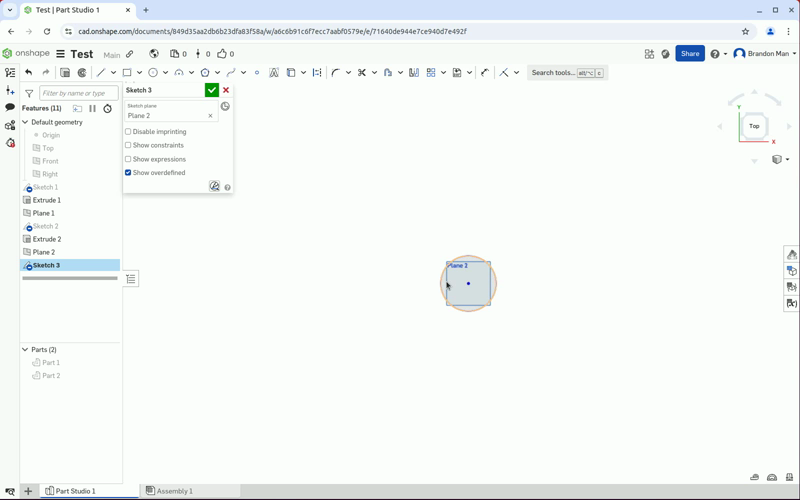
scroll(6)
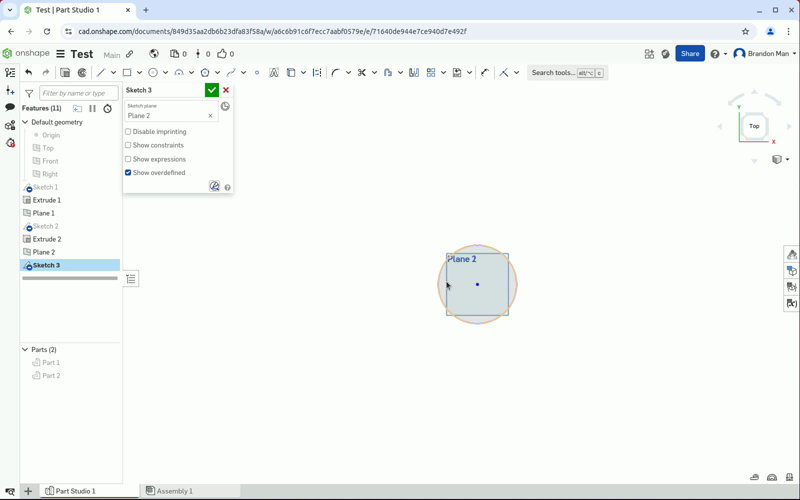
scroll(6)
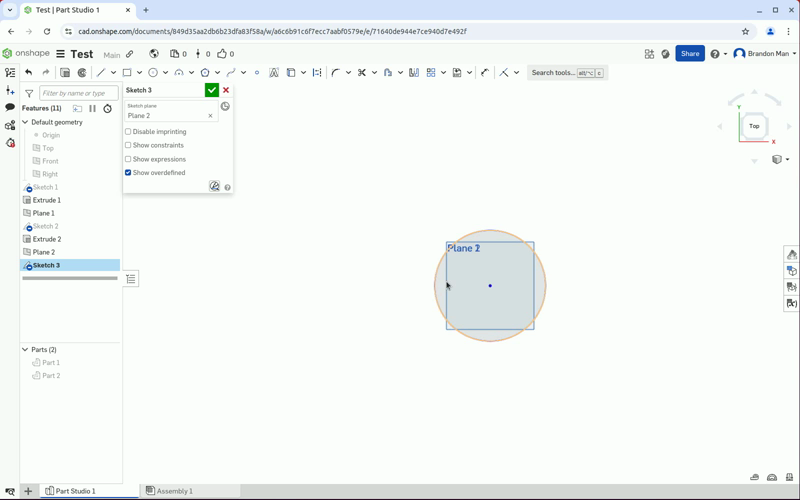
scroll(6)
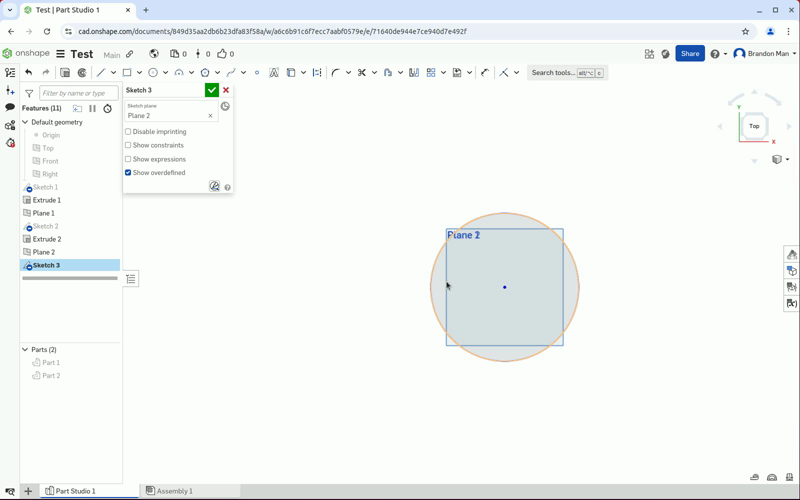
scroll(6)
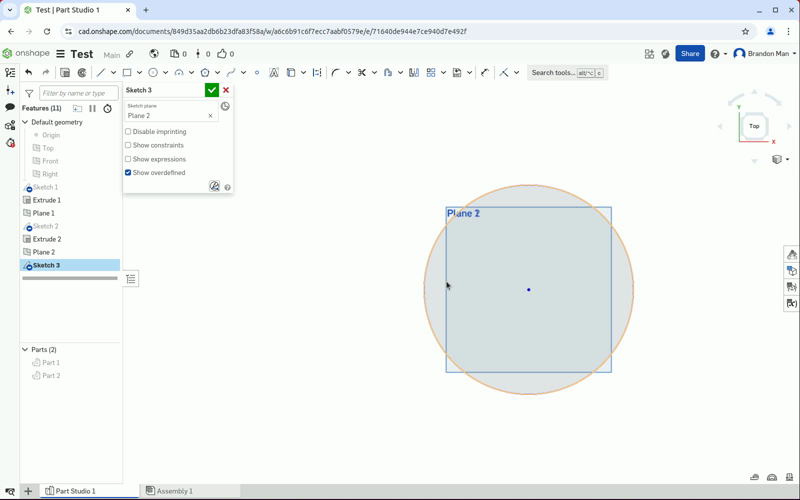
scroll(6)
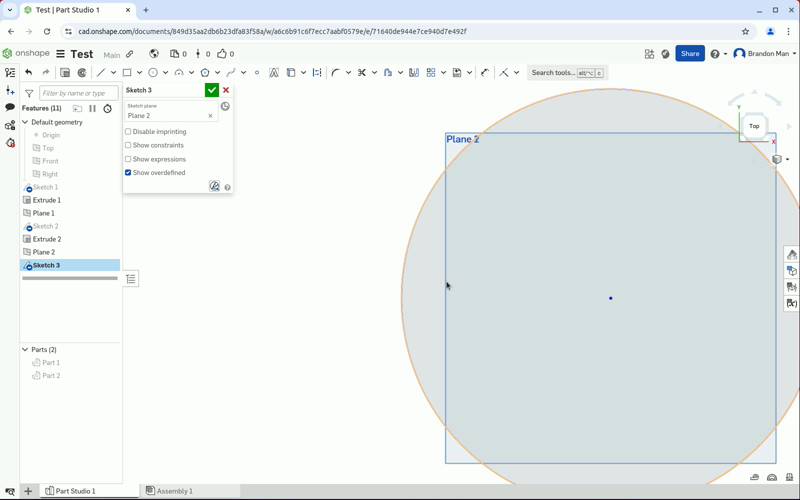
click(446, 281)
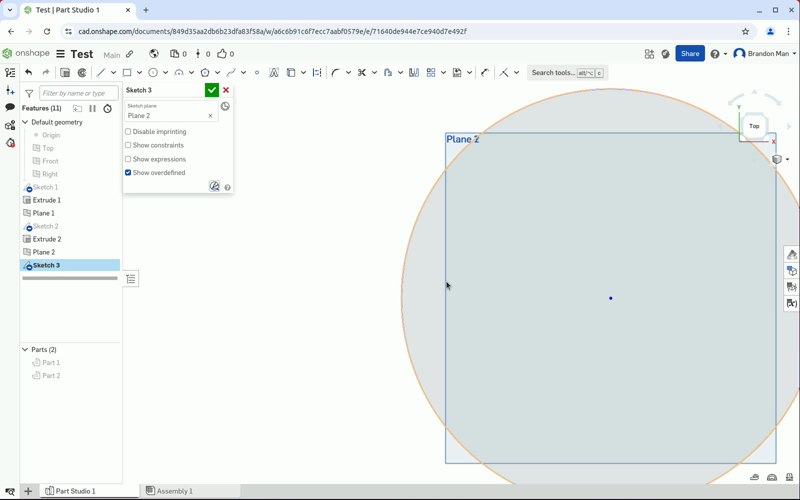
scroll(-6)
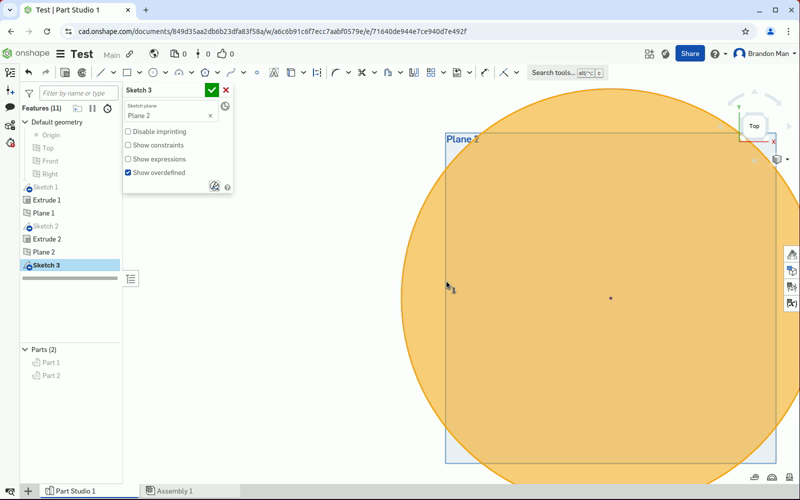
scroll(-6)
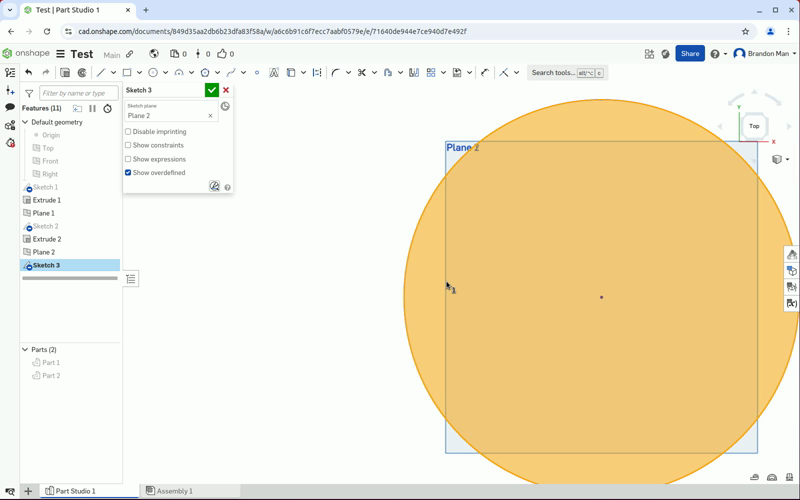
scroll(-6)
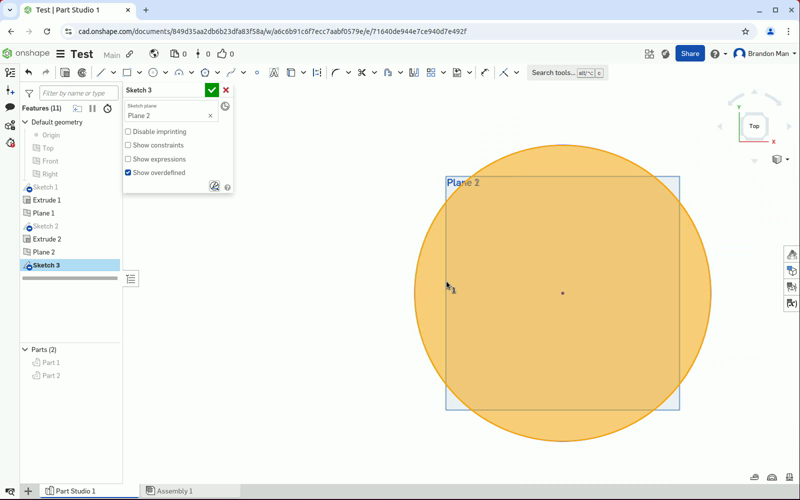
scroll(-6)
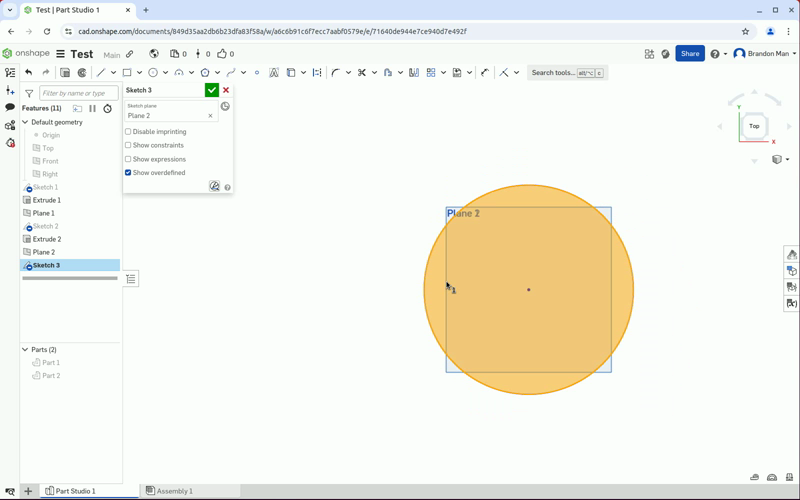
scroll(-6)
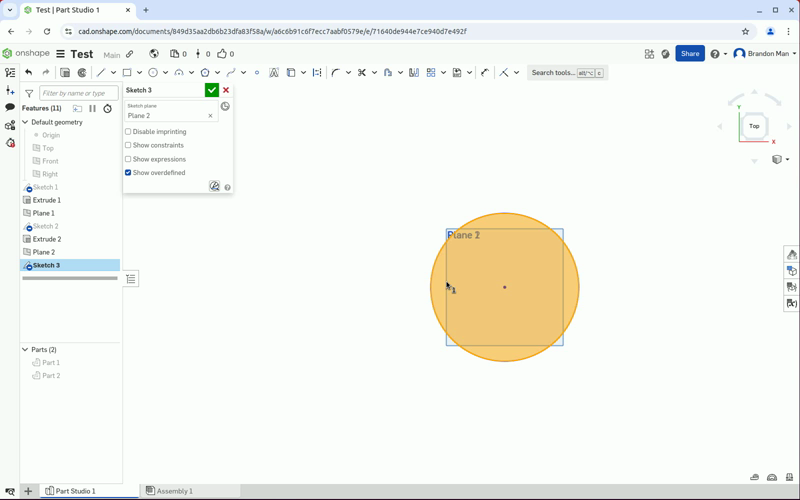
scroll(-6)
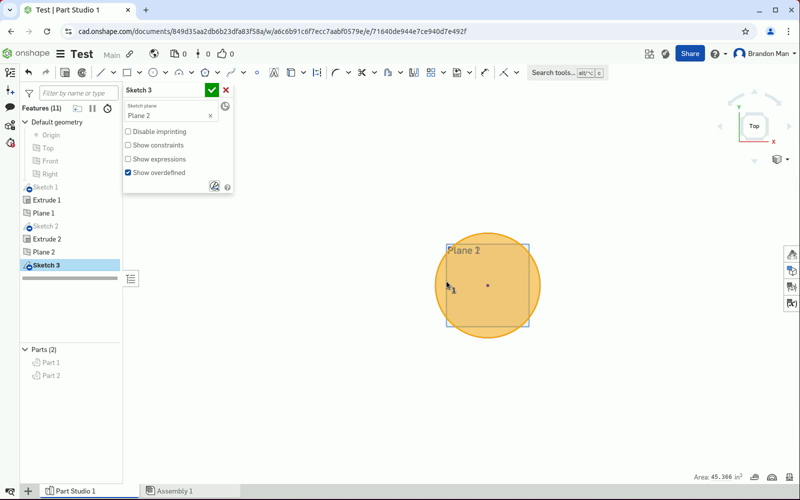
scroll(-6)
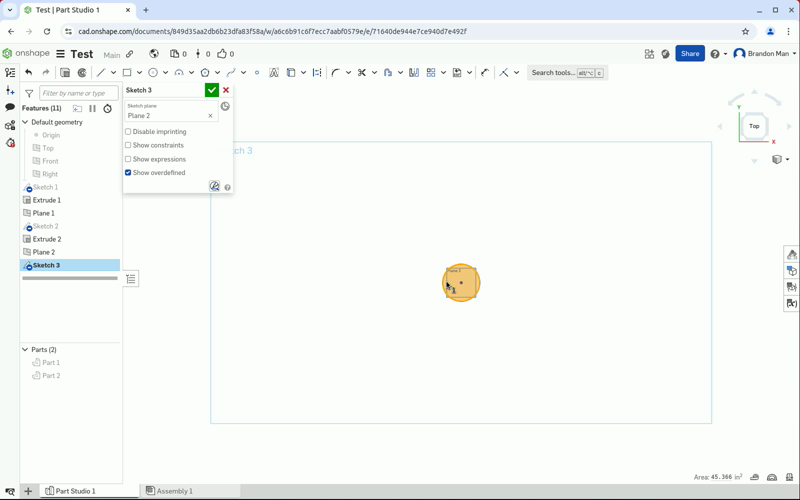
mouse_move(73, 352)
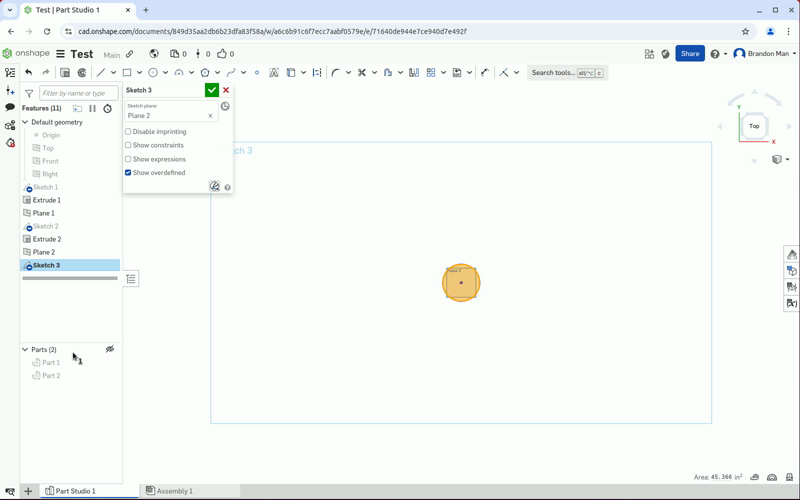
key(shift+y)
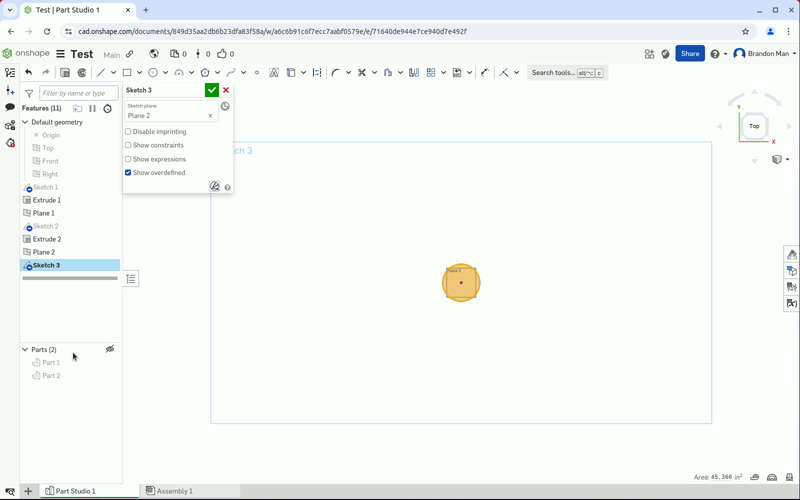
key(shift+e)
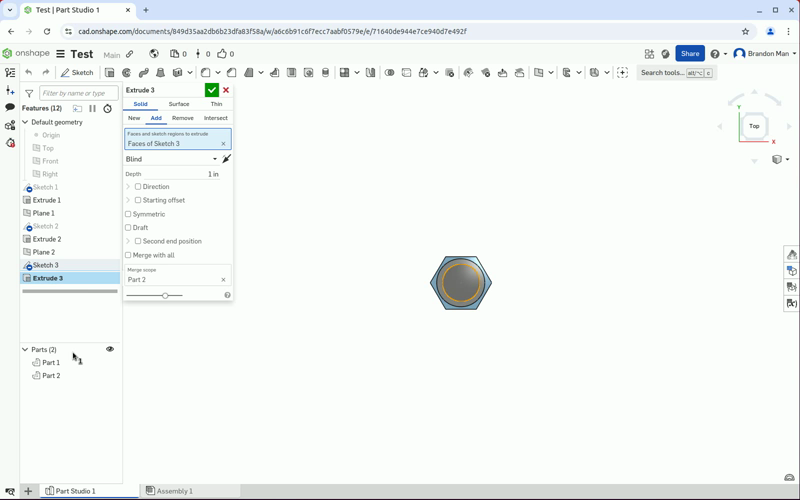
mouse_move(143, 106)
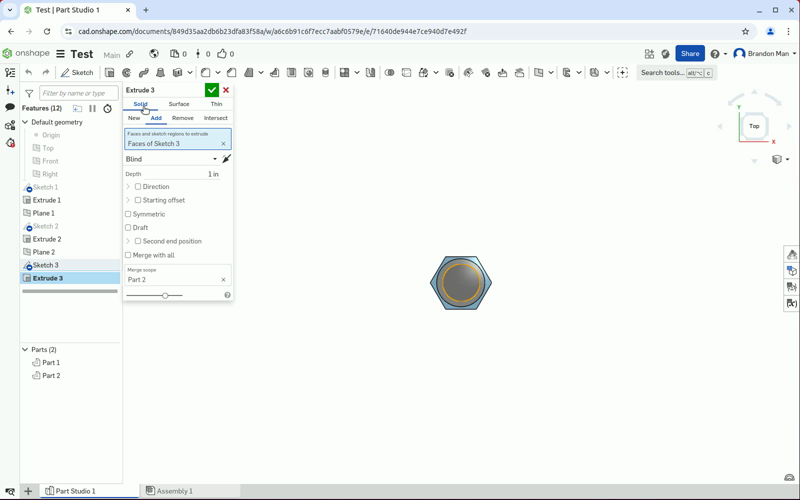
click(143, 106)
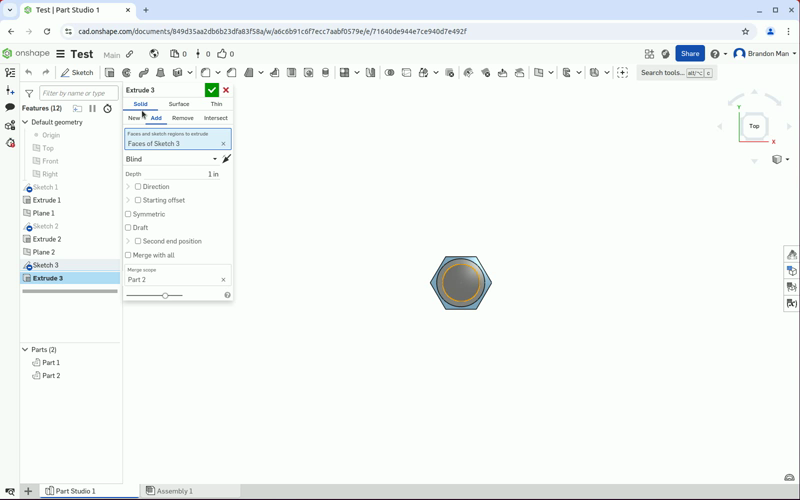
mouse_move(137, 120)
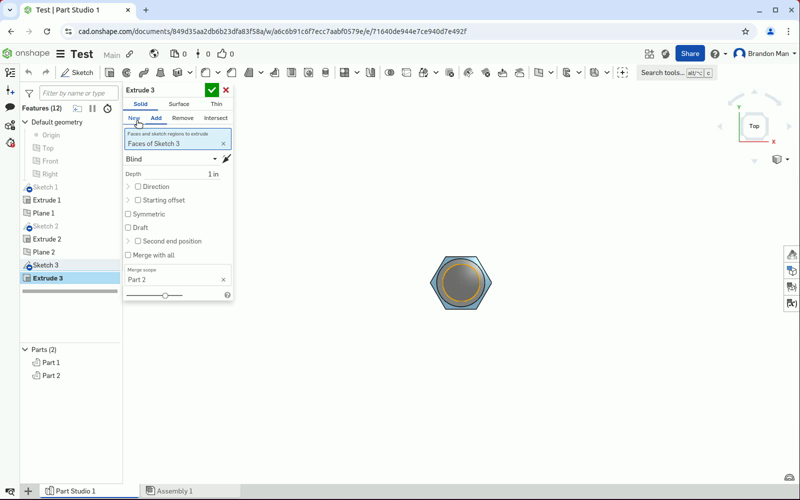
click(137, 120)
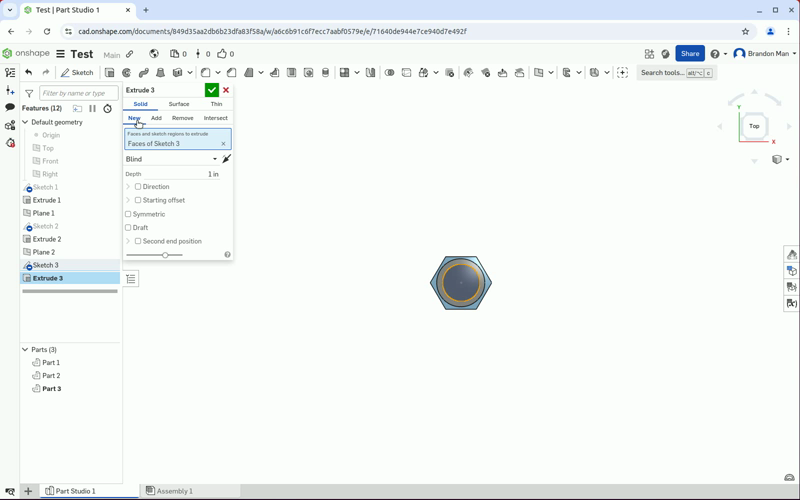
key(tab, 4)
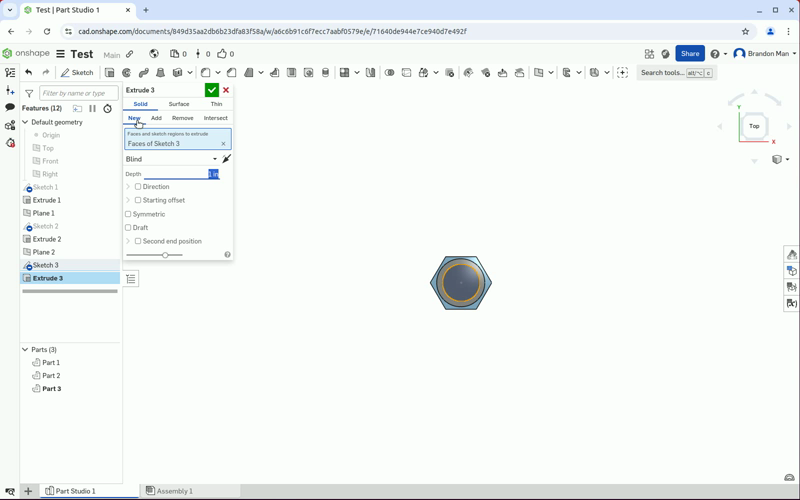
text(13.48)
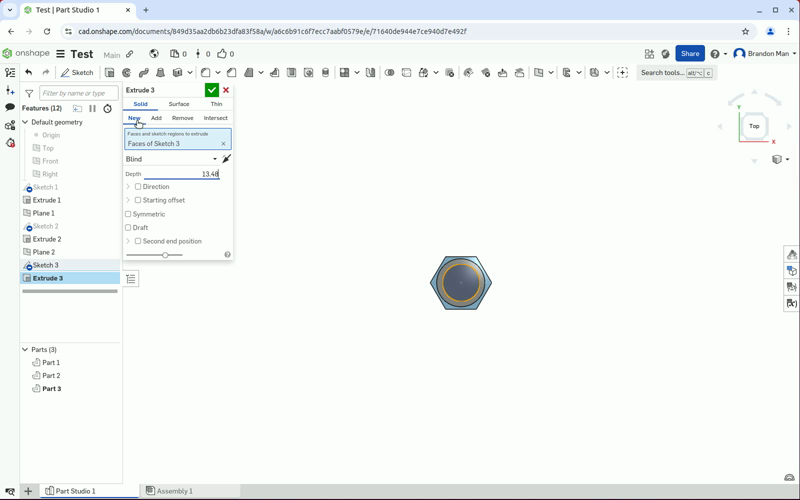
key(enter)
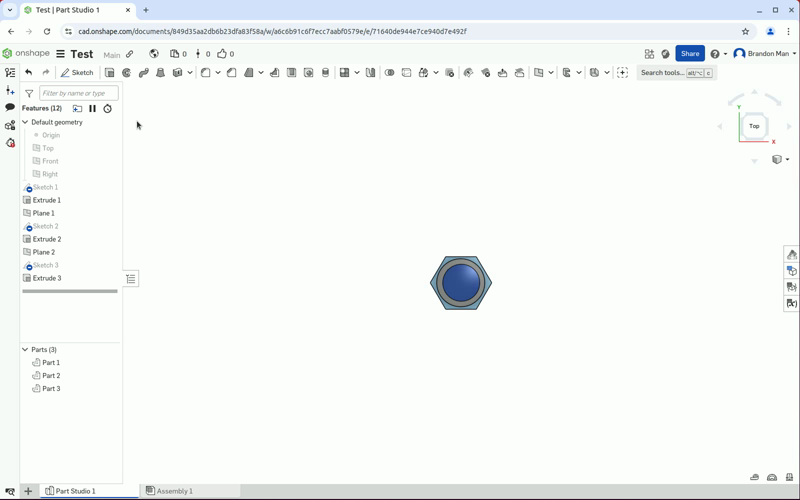
key(shift+h)
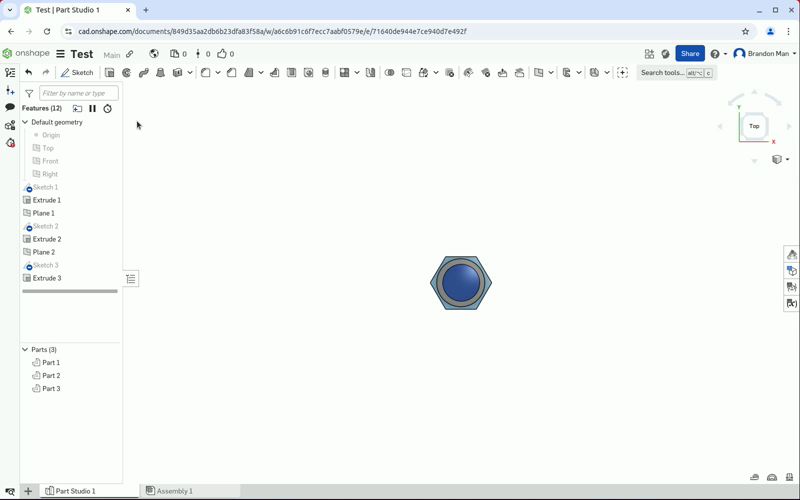
key(shift+h)
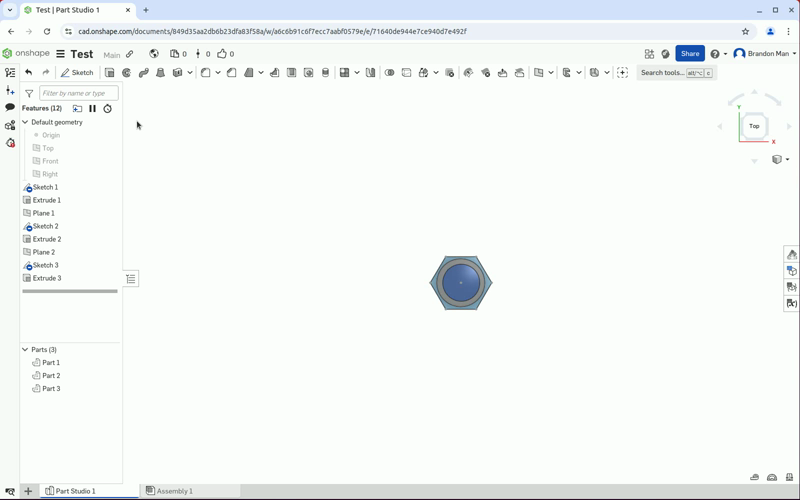
key(shift+7)
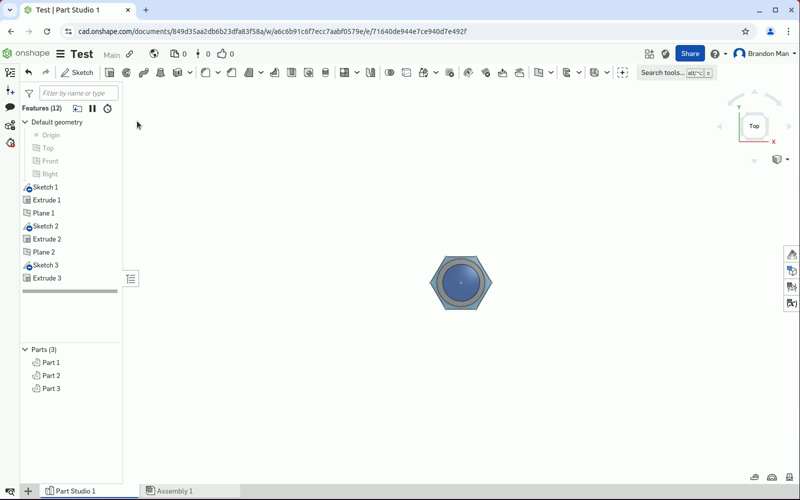
key(up, 3)
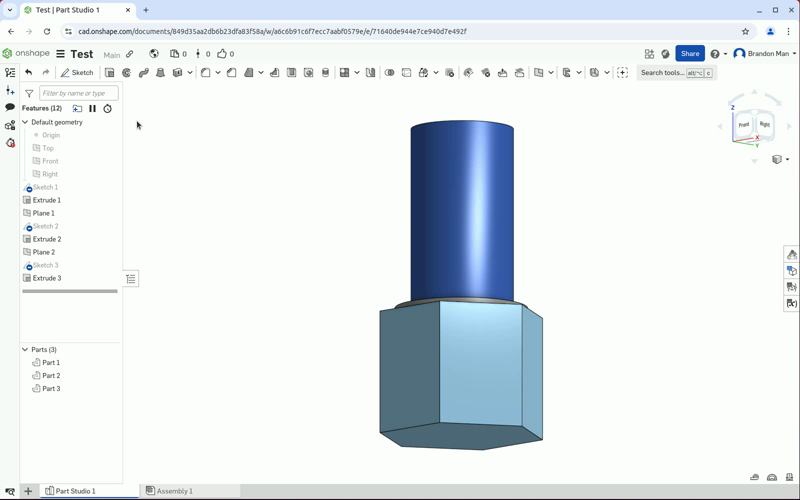
key(left, 3)
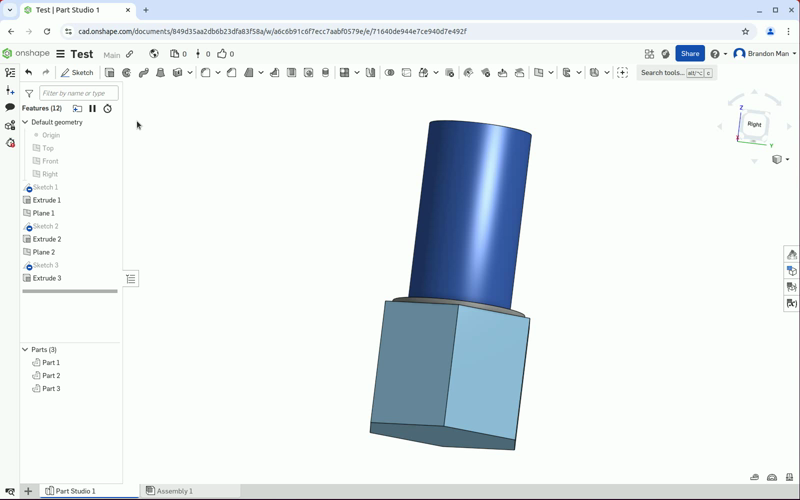
key(right, 3)
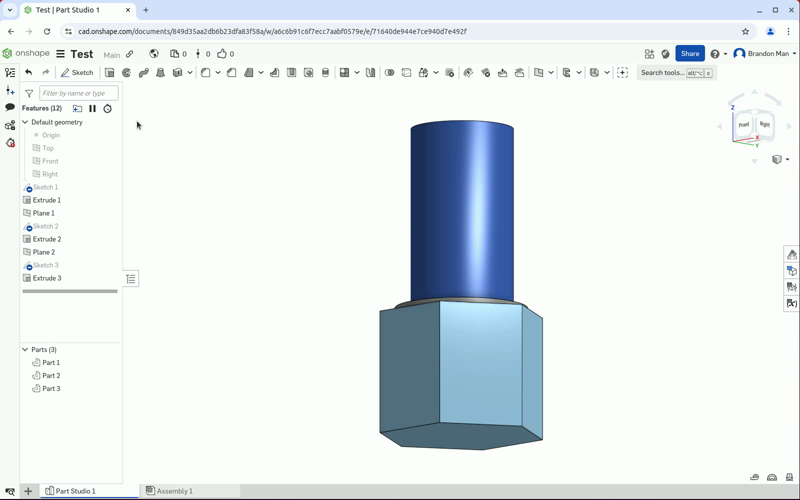
key(down, 3)
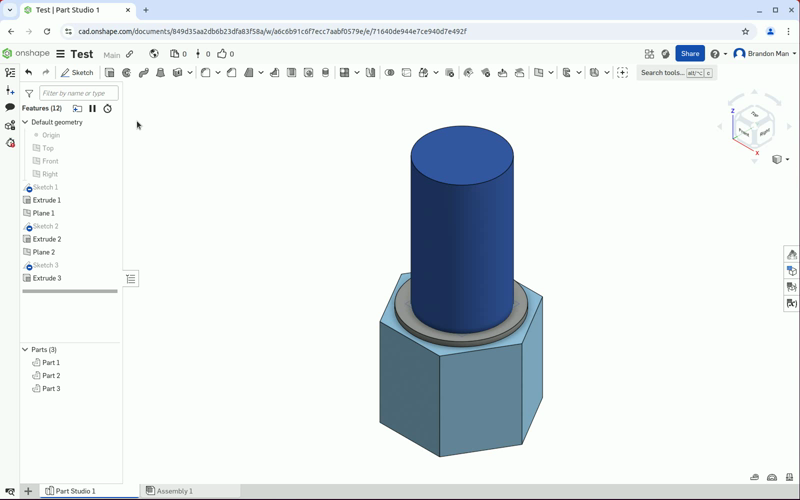
mouse_move(73, 189)
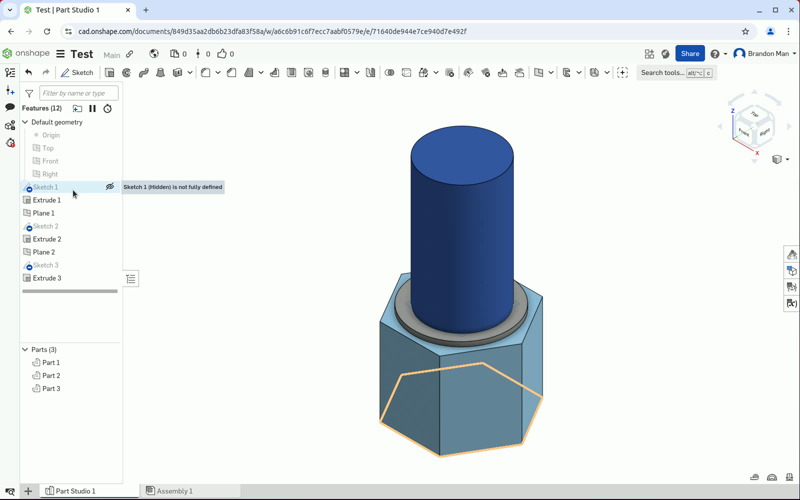
click(73, 189)